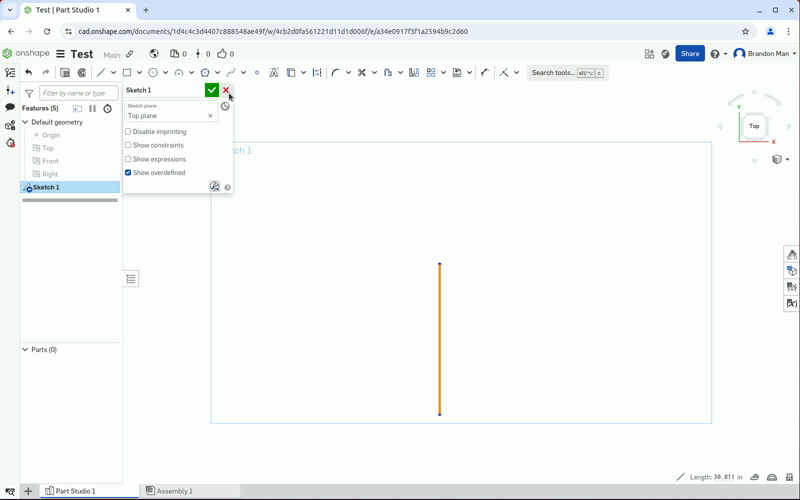
key(shift+h)
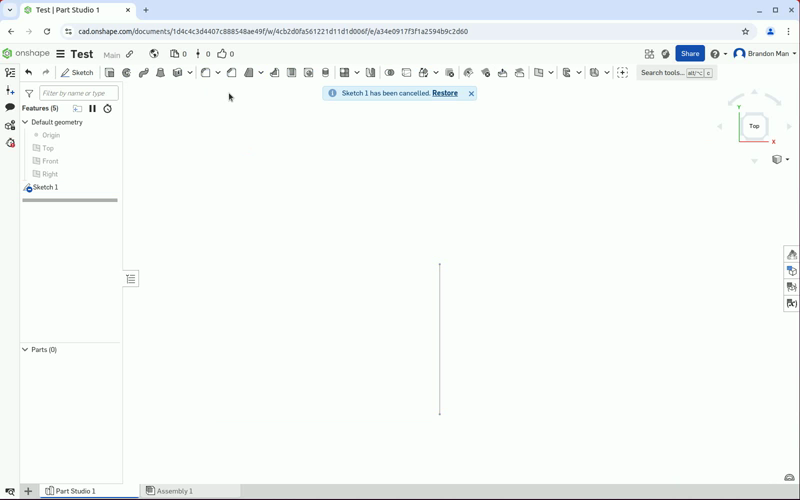
key(shift+s)
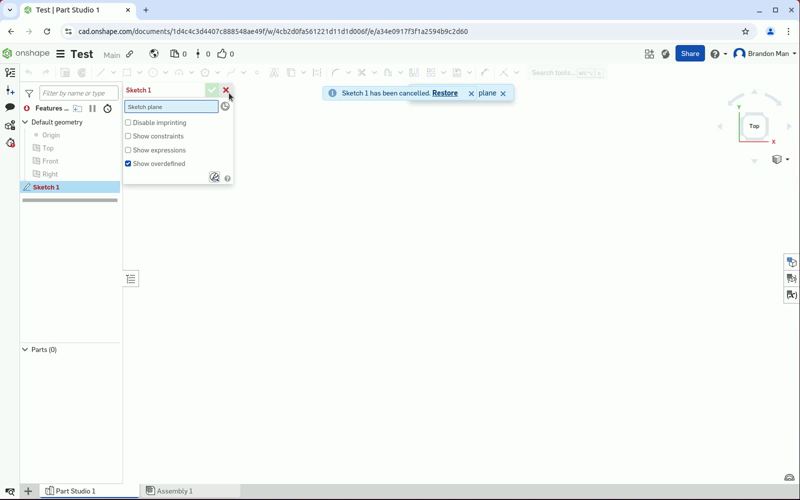
mouse_move(73, 150)
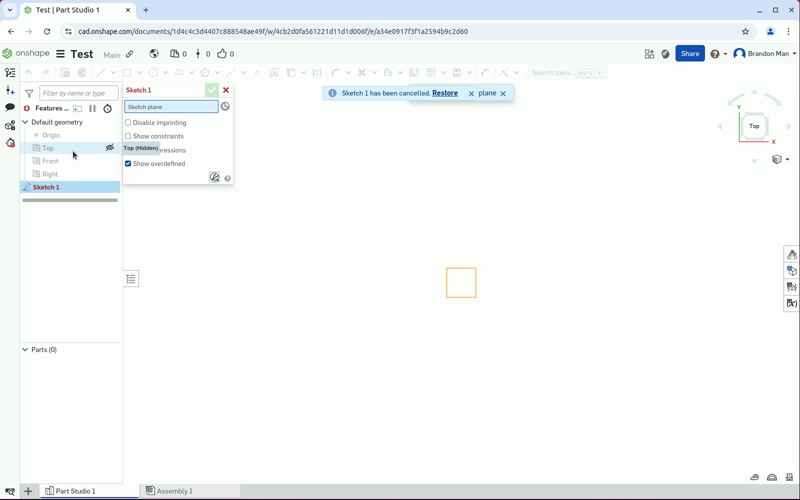
click(73, 150)
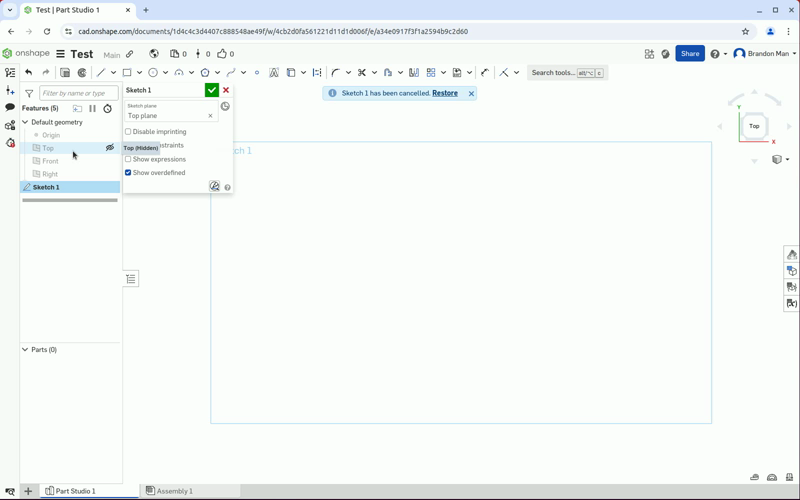
mouse_move(73, 352)
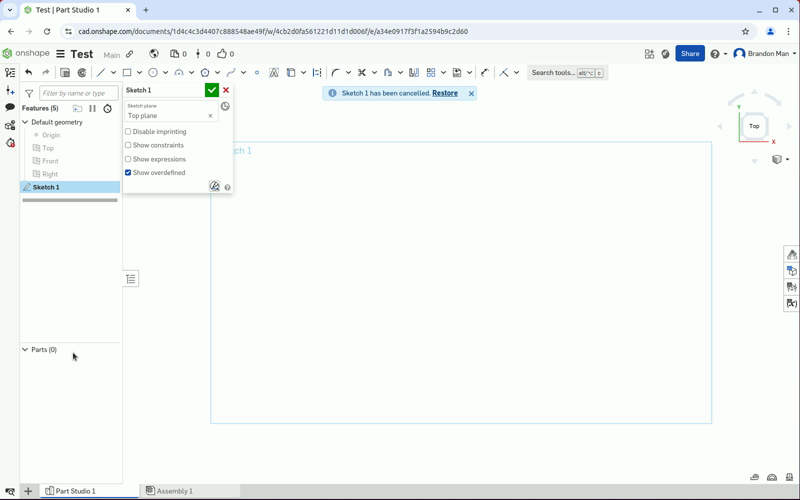
key(y)
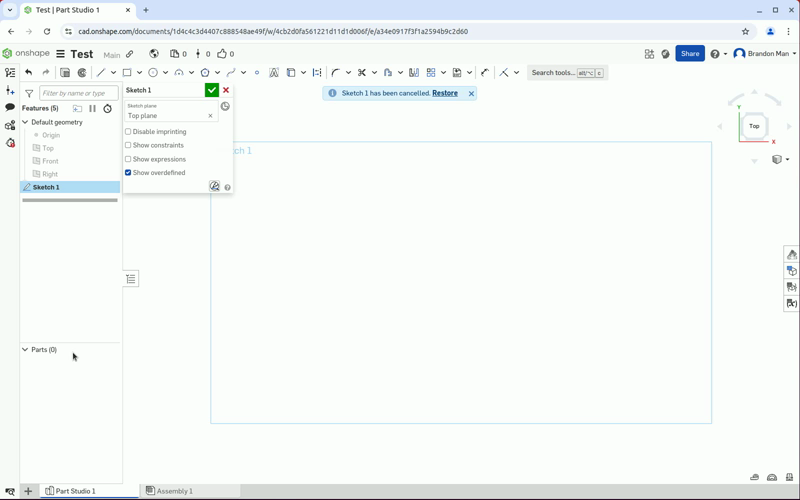
key(l)
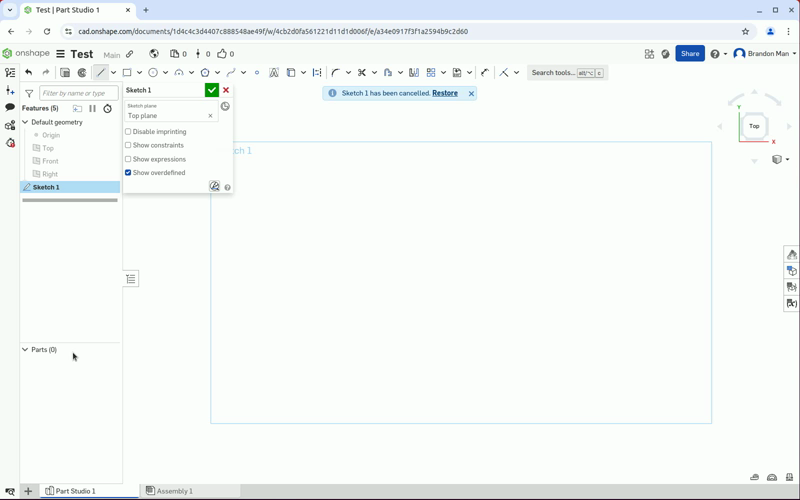
key_down(shift)
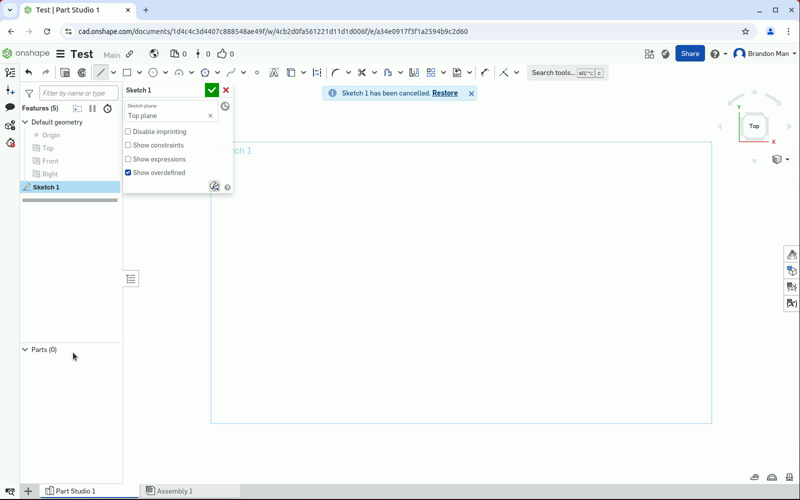
mouse_move(460, 282)
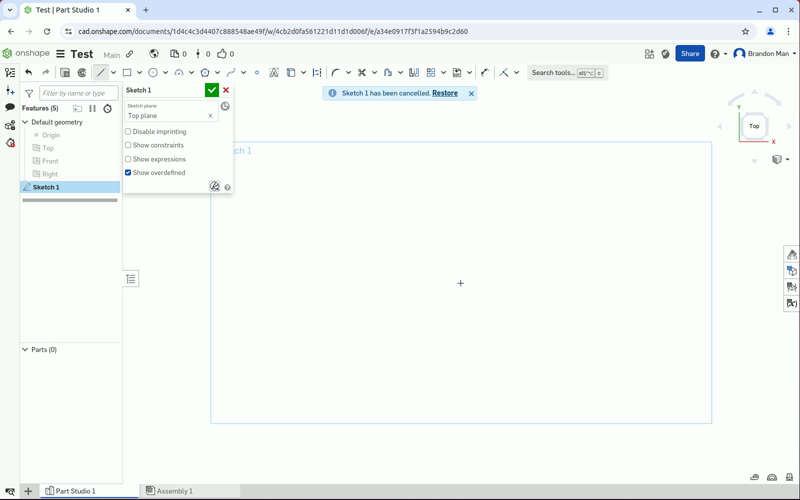
click(460, 282)
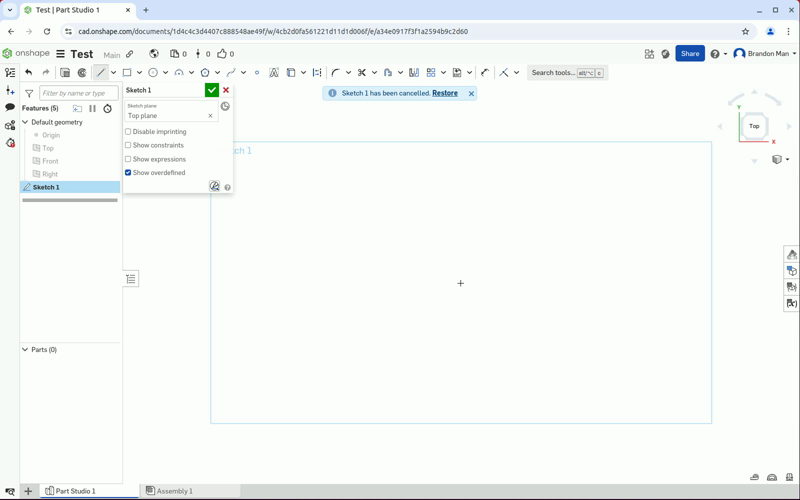
key_up(shift)
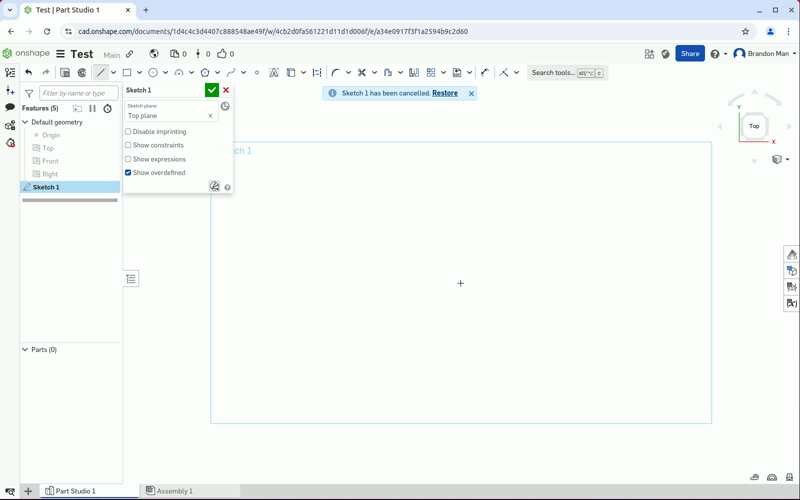
key_down(shift)
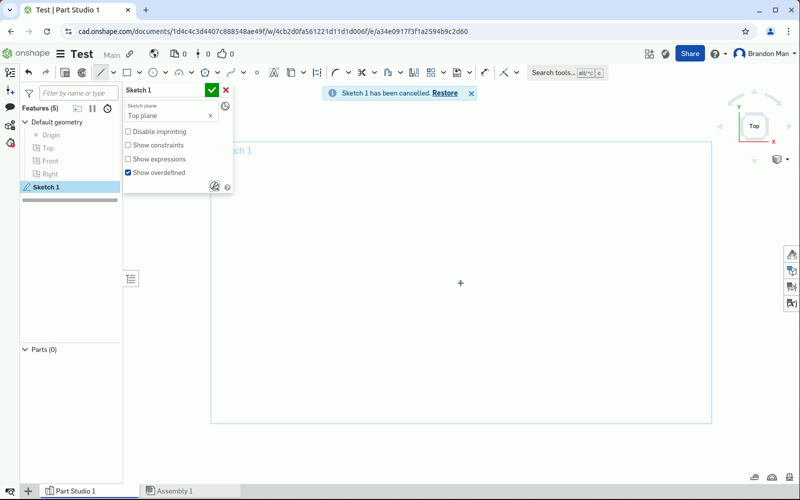
mouse_move(535, 282)
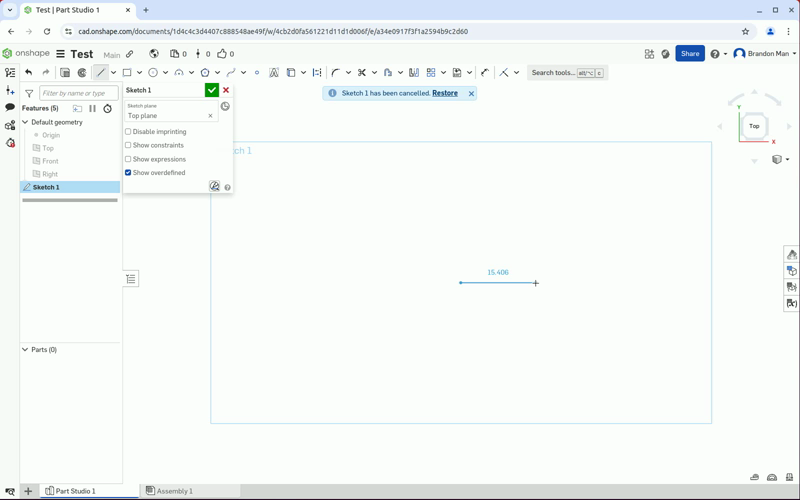
click(535, 282)
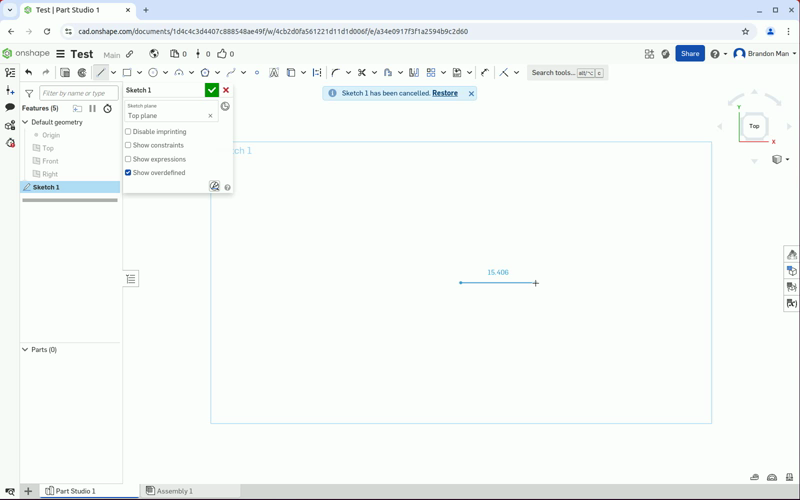
key_up(shift)
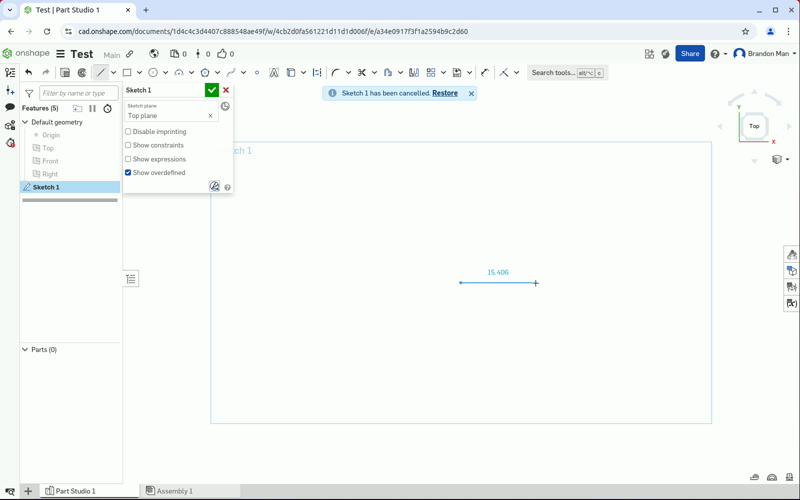
key_down(shift)
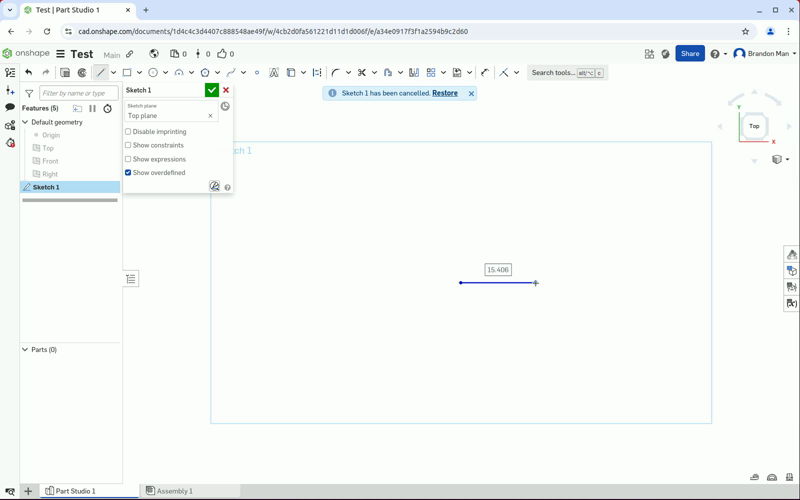
mouse_move(535, 170)
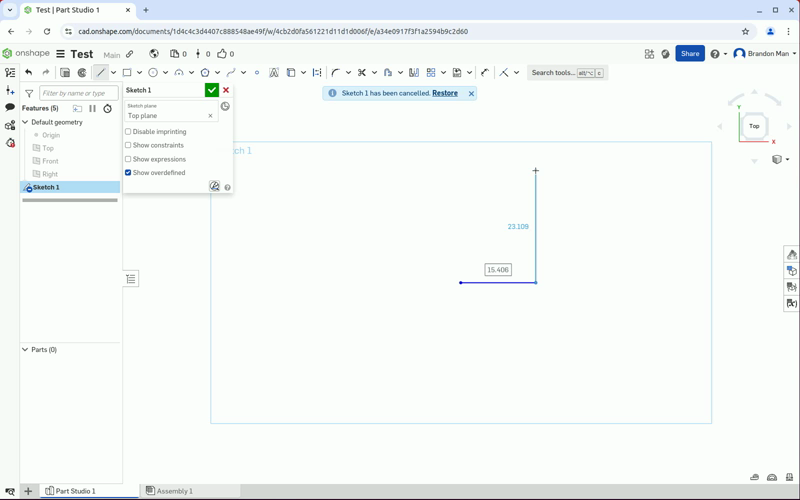
click(535, 170)
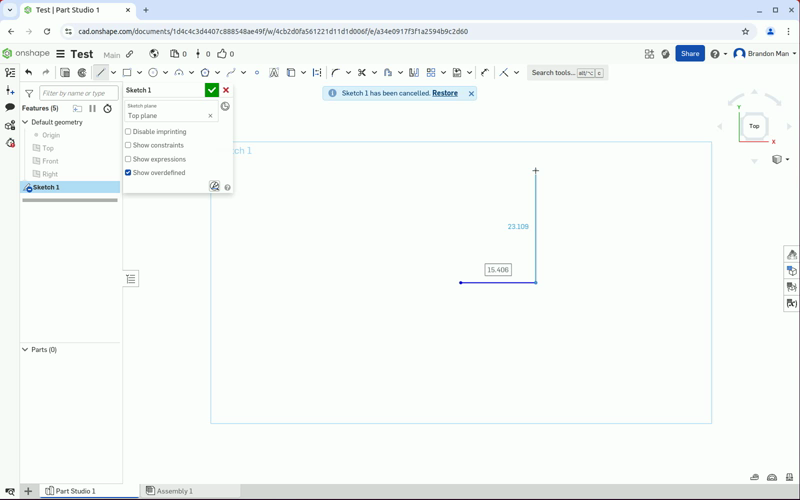
key_up(shift)
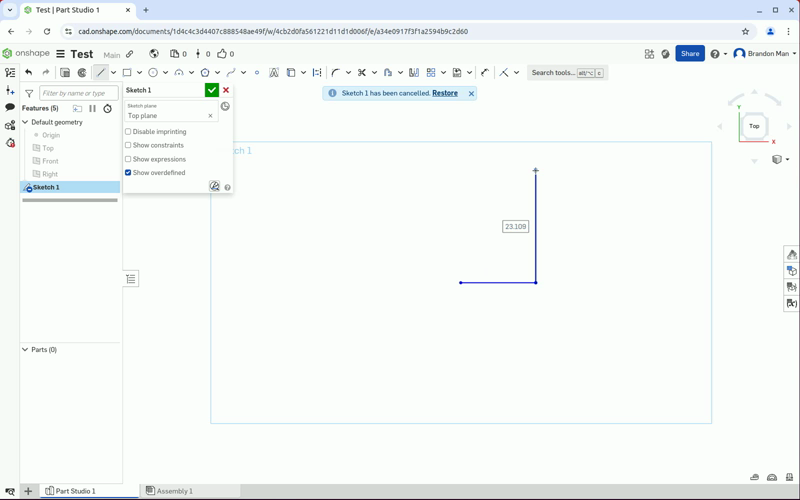
key_down(shift)
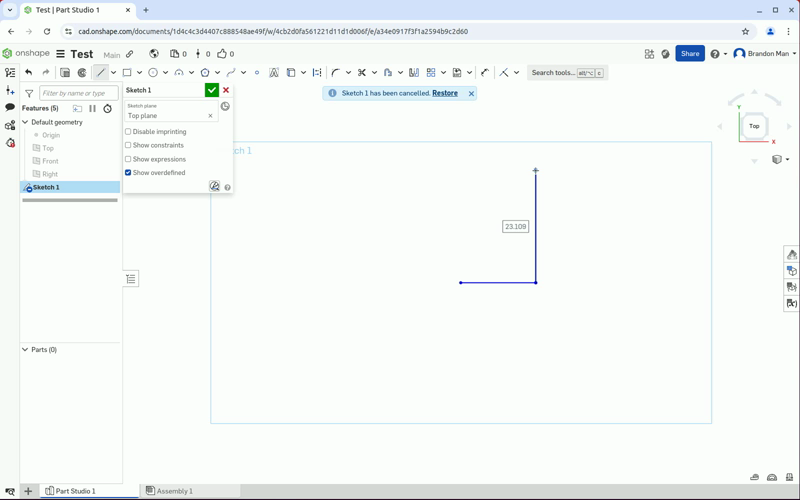
mouse_move(460, 170)
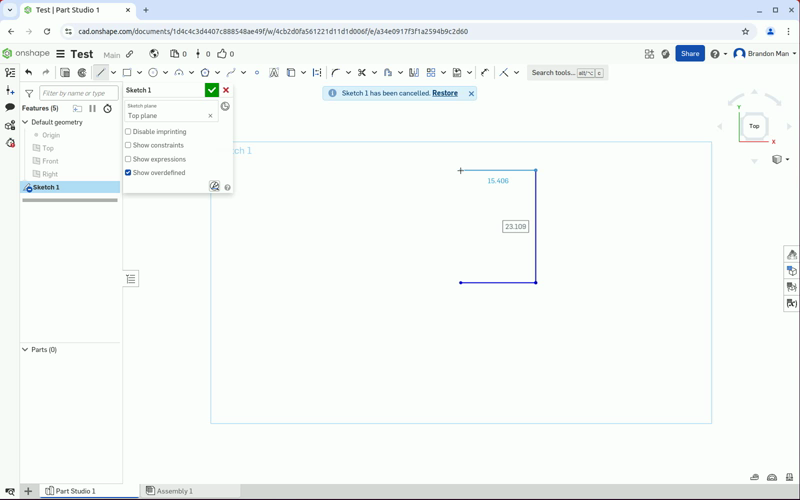
click(460, 170)
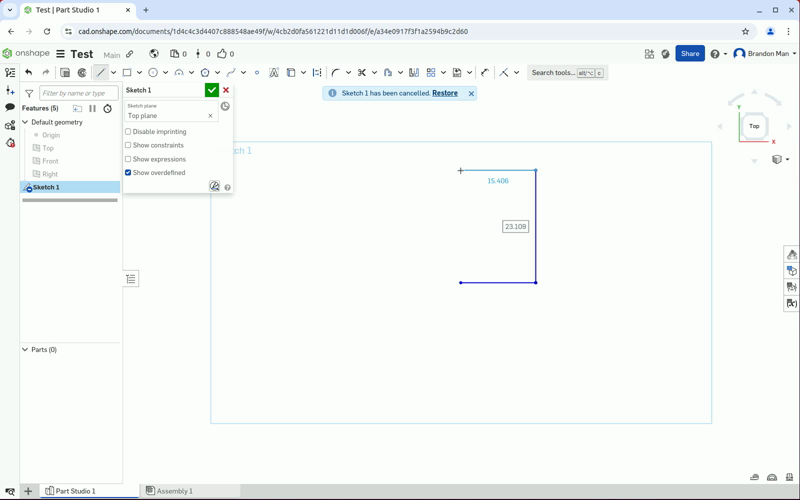
key_up(shift)
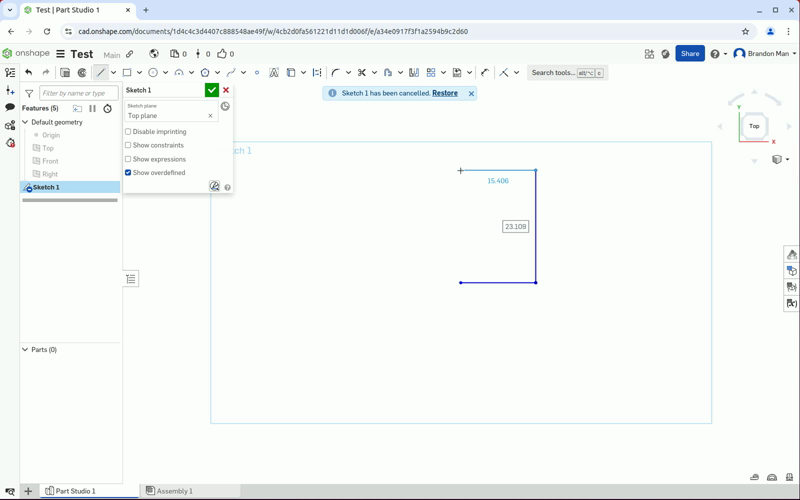
key_down(shift)
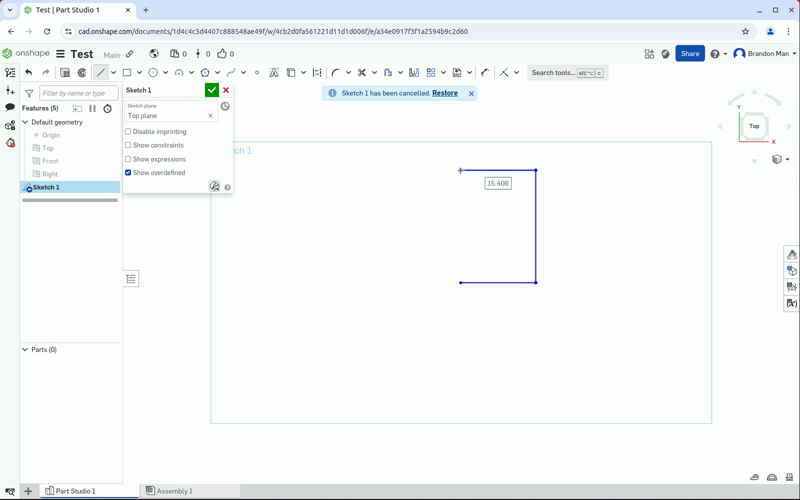
mouse_move(460, 282)
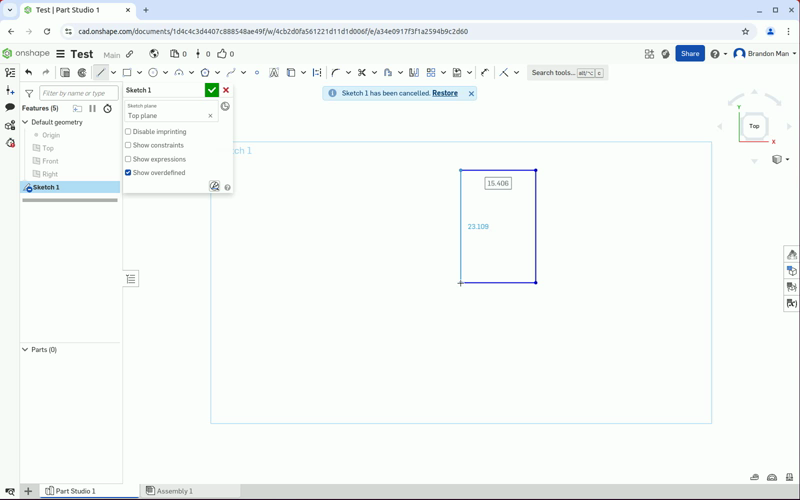
key_up(shift)
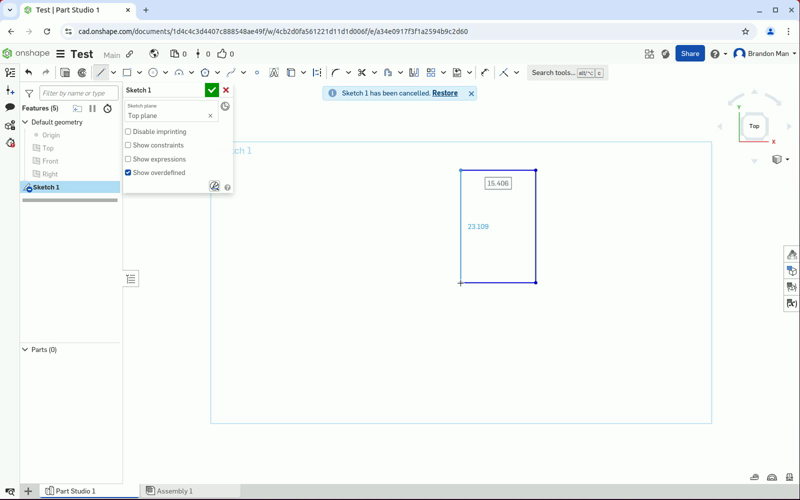
click(460, 282)
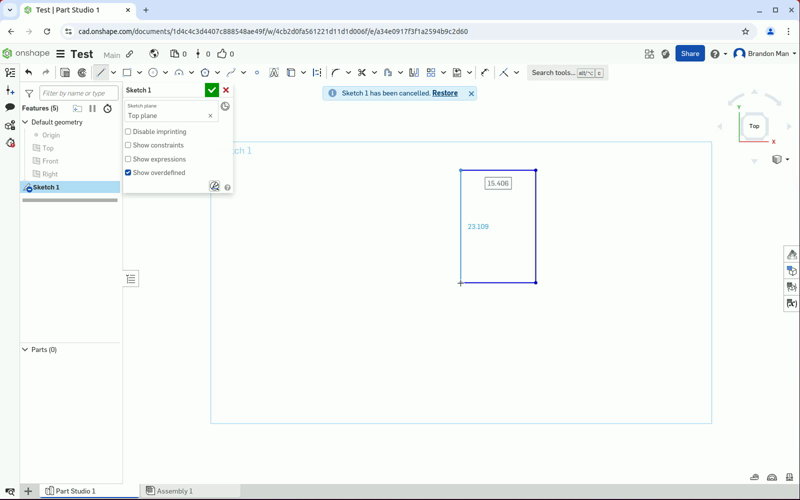
key(esc)
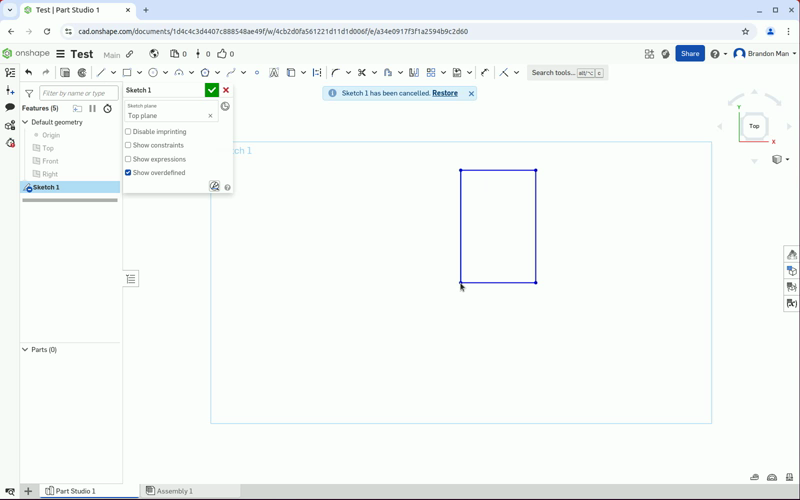
mouse_move(488, 217)
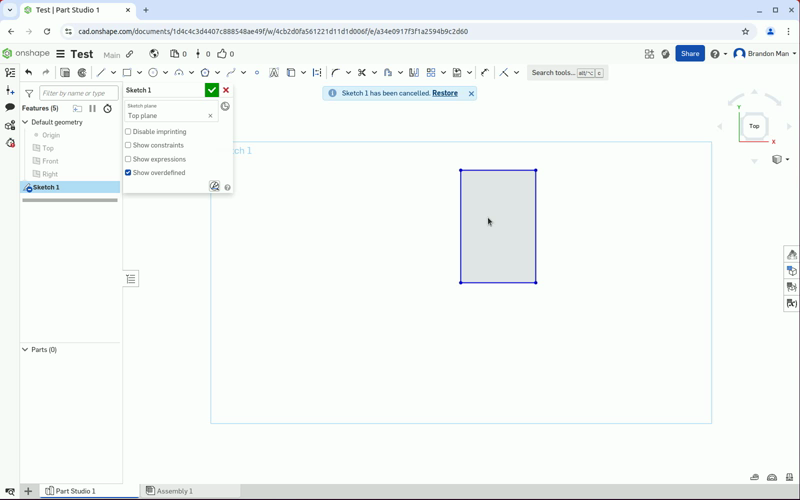
click(488, 217)
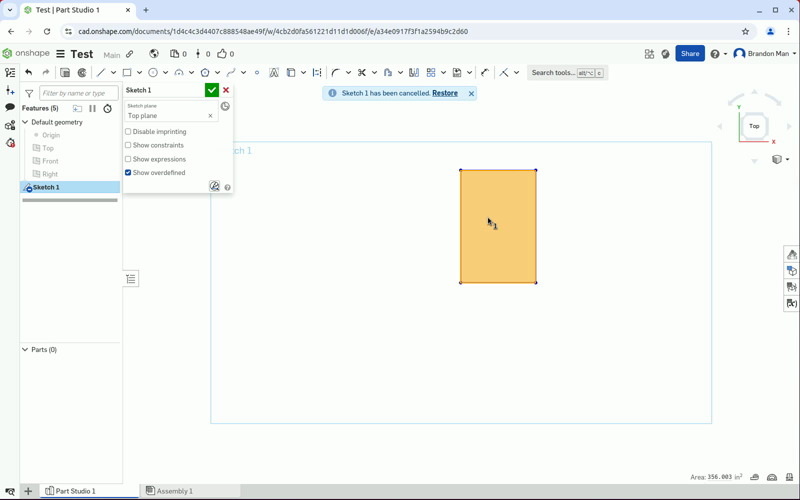
mouse_move(73, 352)
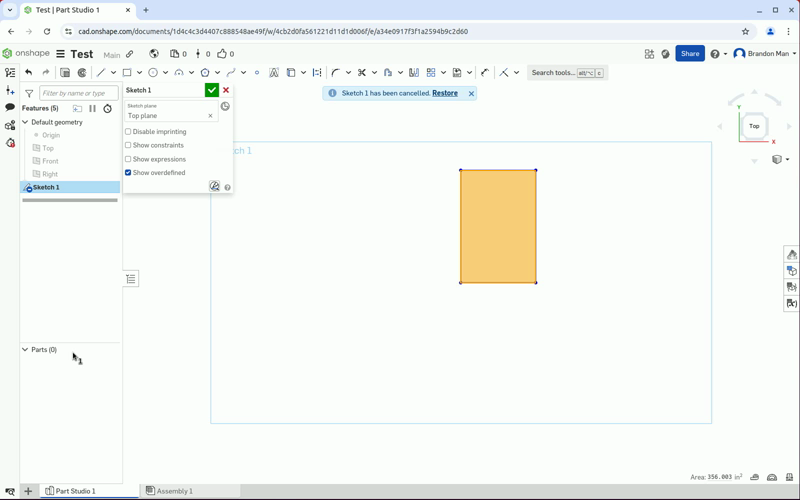
key(shift+y)
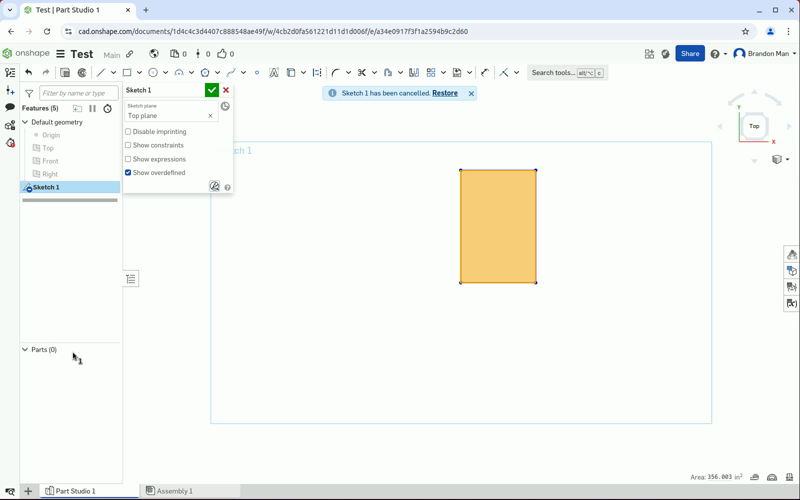
key(shift+e)
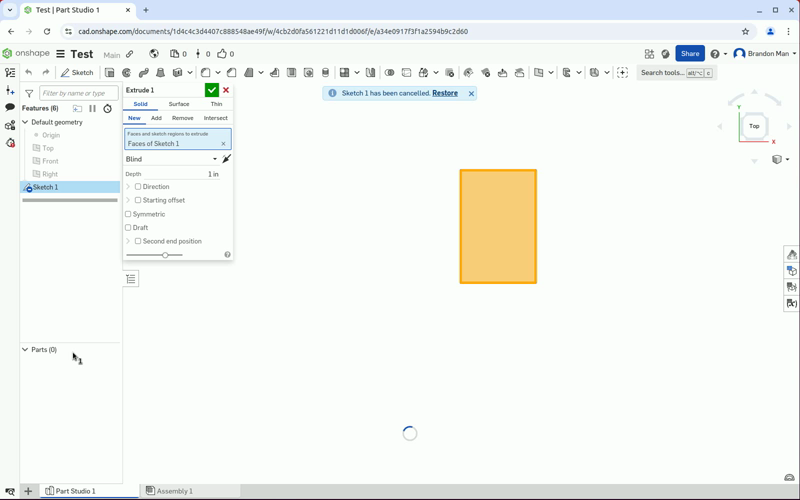
mouse_move(143, 106)
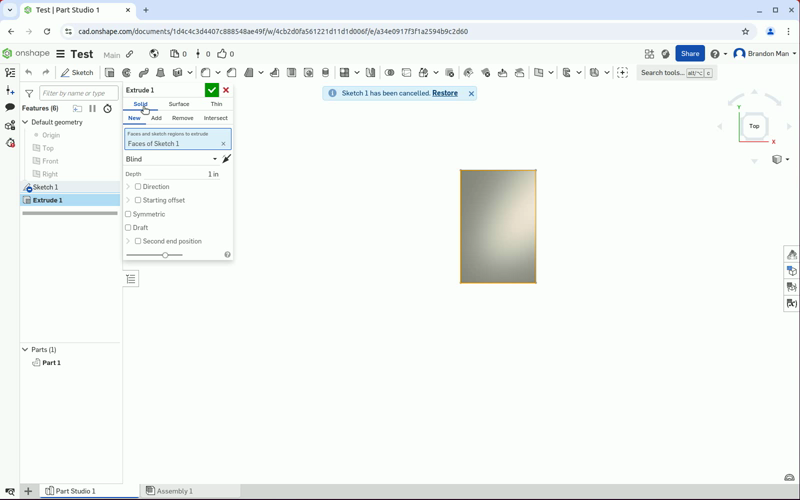
click(143, 106)
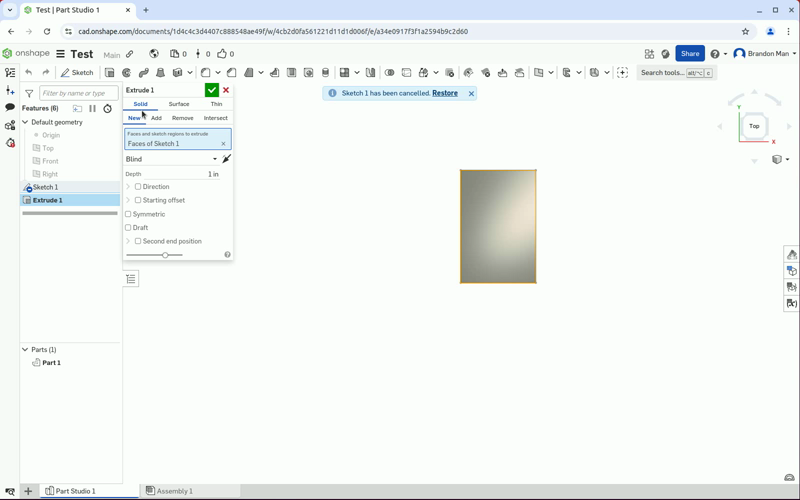
mouse_move(137, 120)
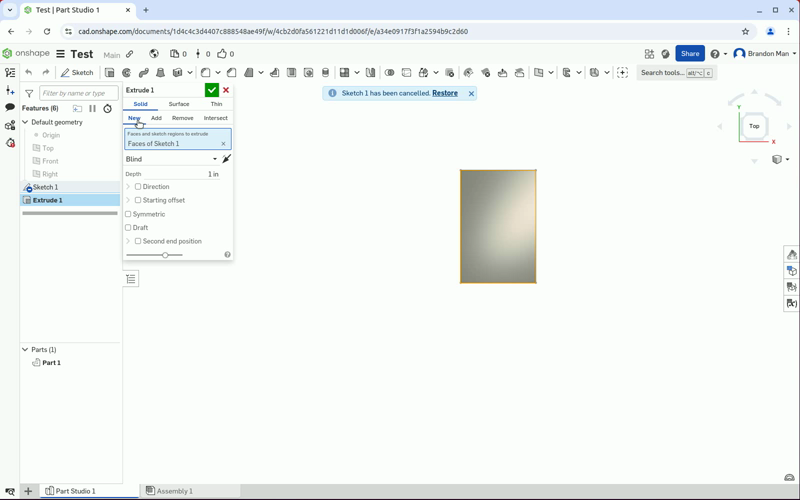
click(137, 120)
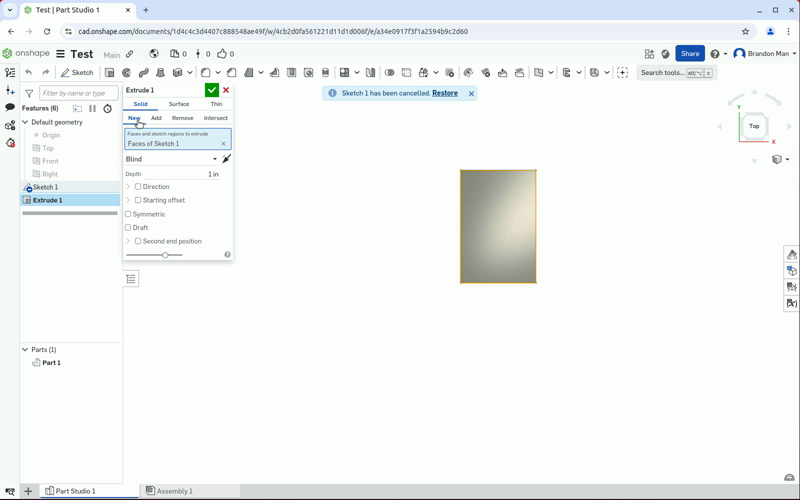
key(tab, 4)
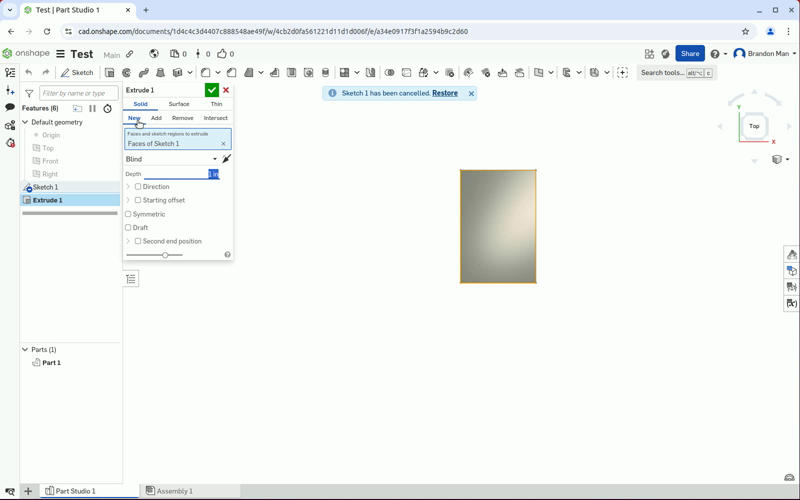
text(9.147)
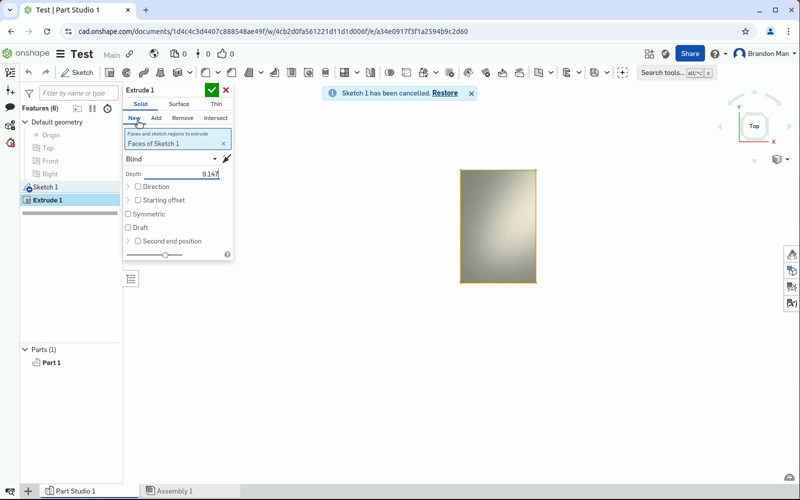
key(enter)
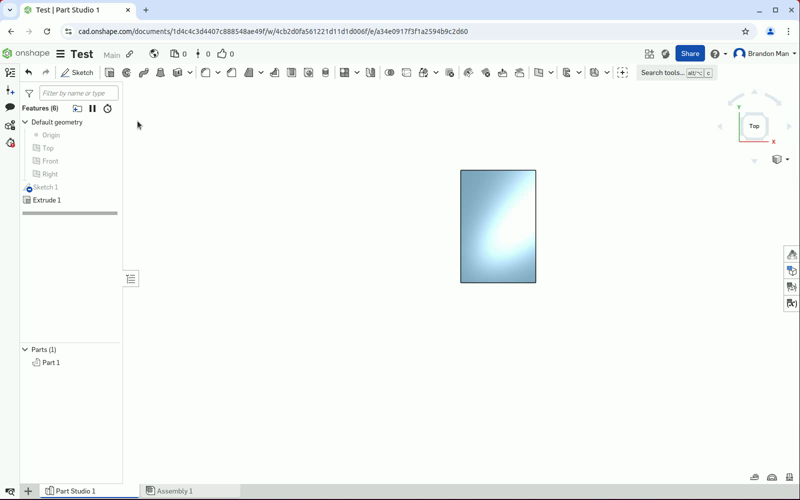
key(shift+h)
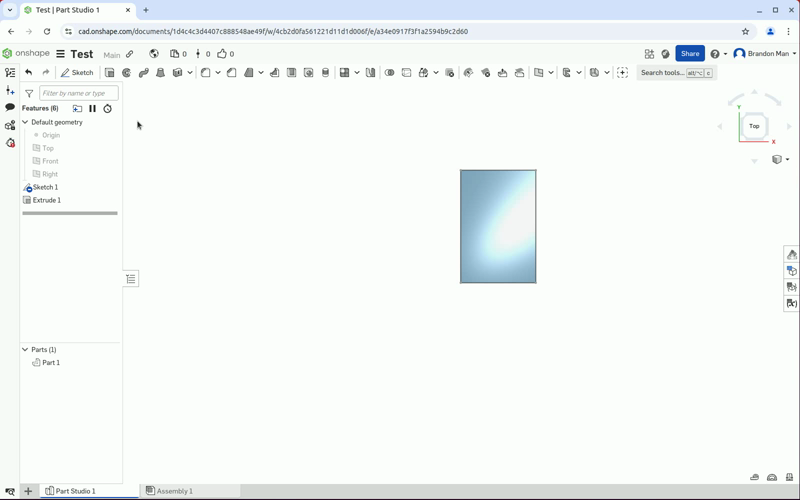
key(shift+h)
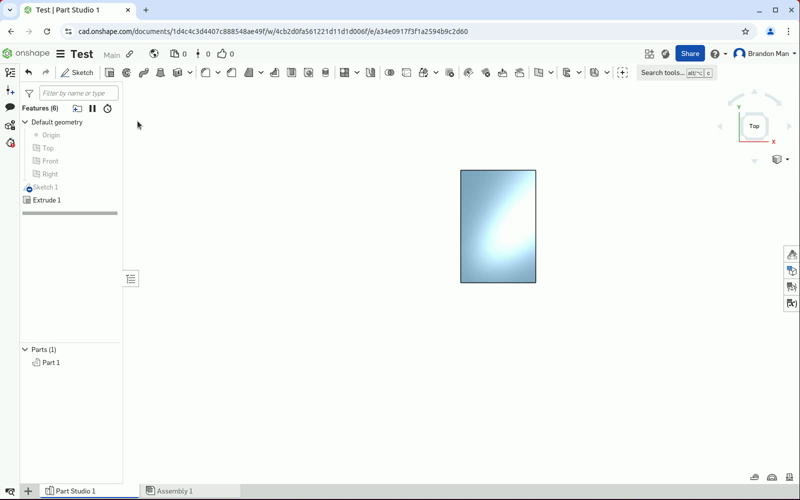
mouse_move(73, 189)
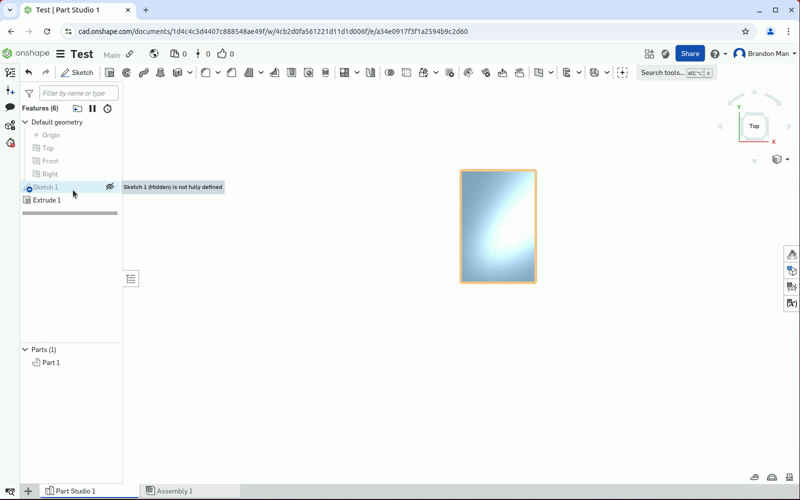
click(73, 189)
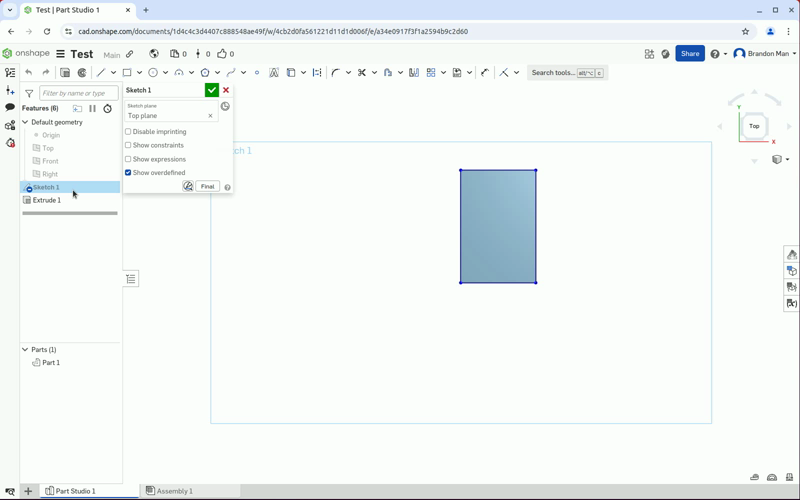
mouse_move(229, 92)
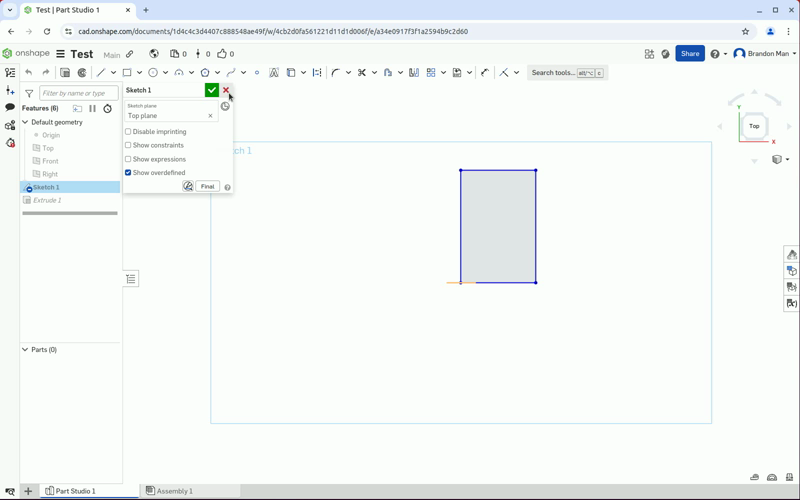
click(229, 92)
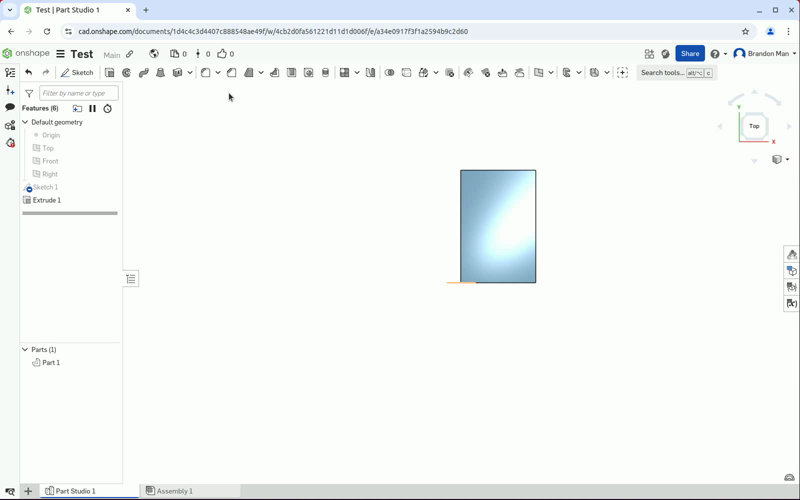
mouse_move(541, 75)
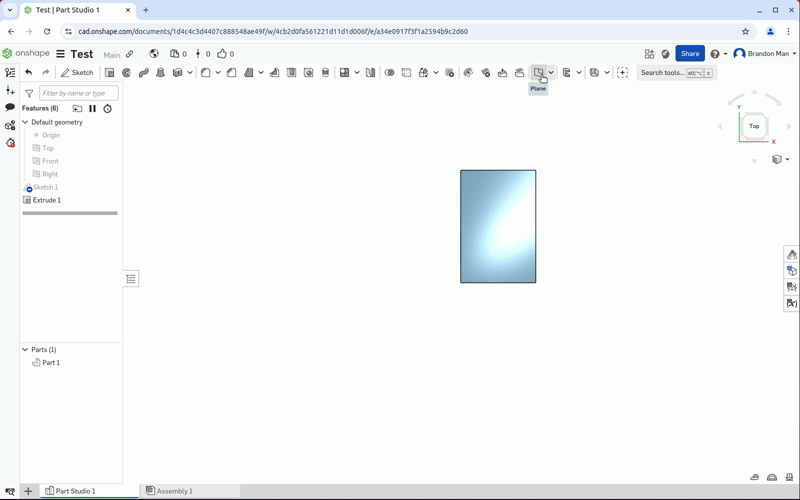
click(541, 75)
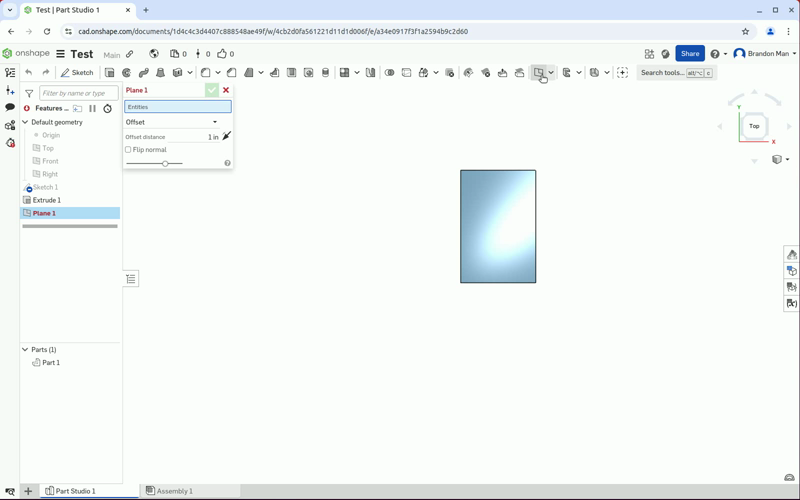
mouse_move(73, 150)
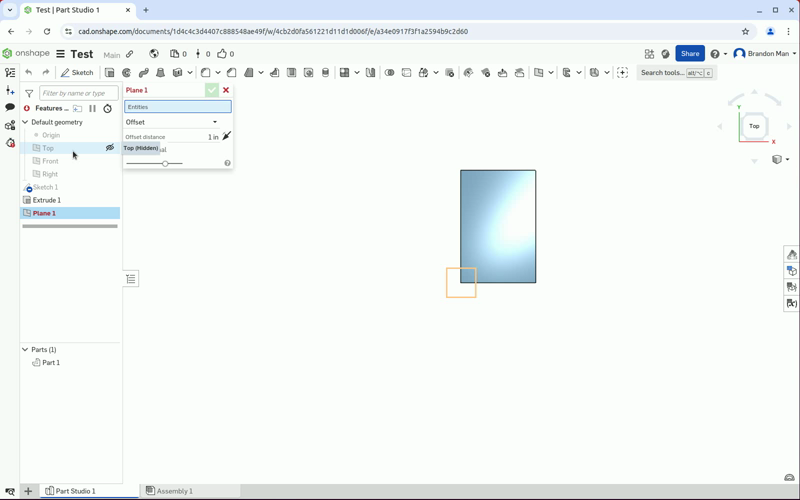
click(73, 150)
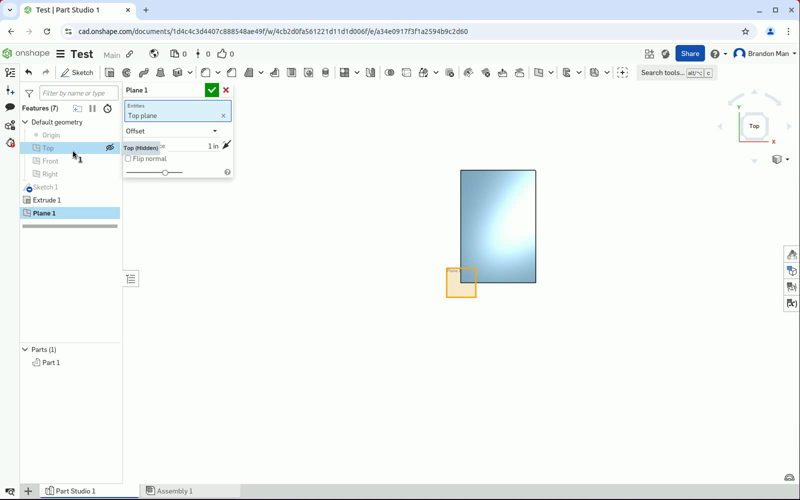
key(tab, 2)
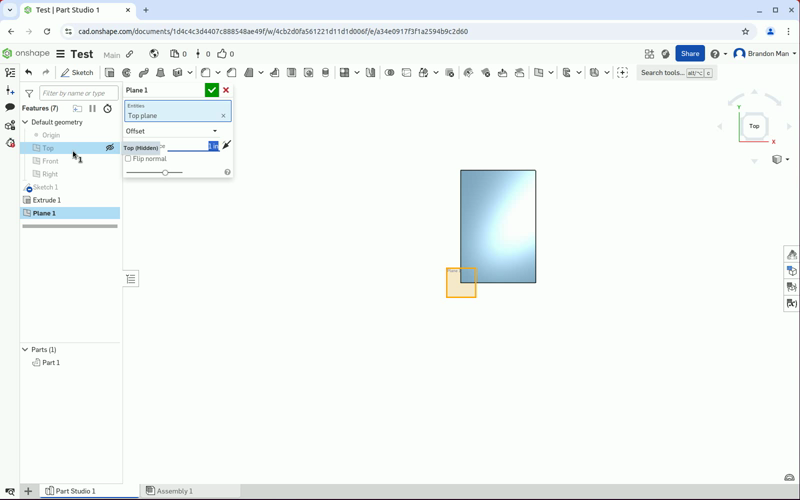
text(9.151)
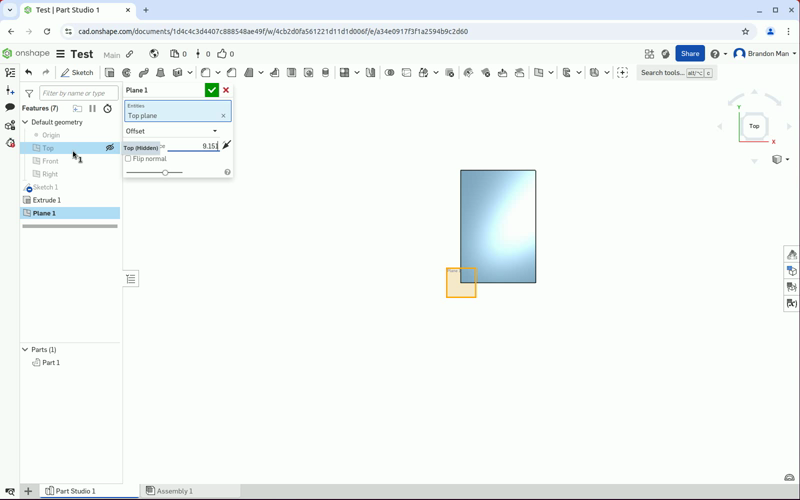
key(enter, 2)
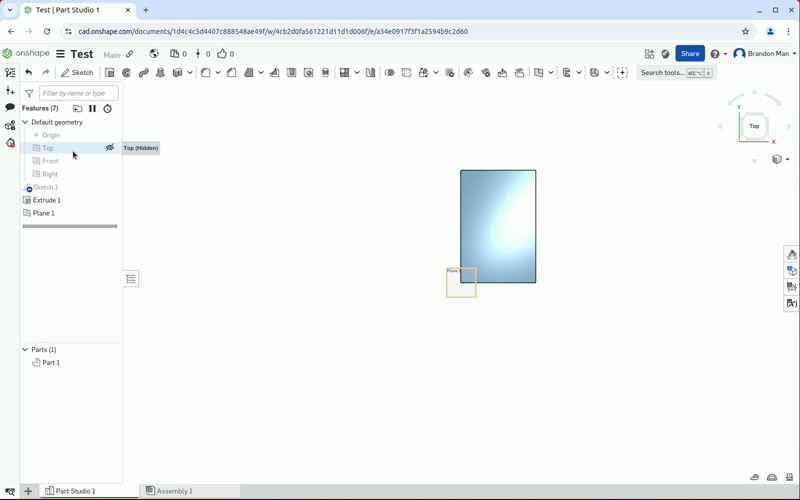
key(shift+s)
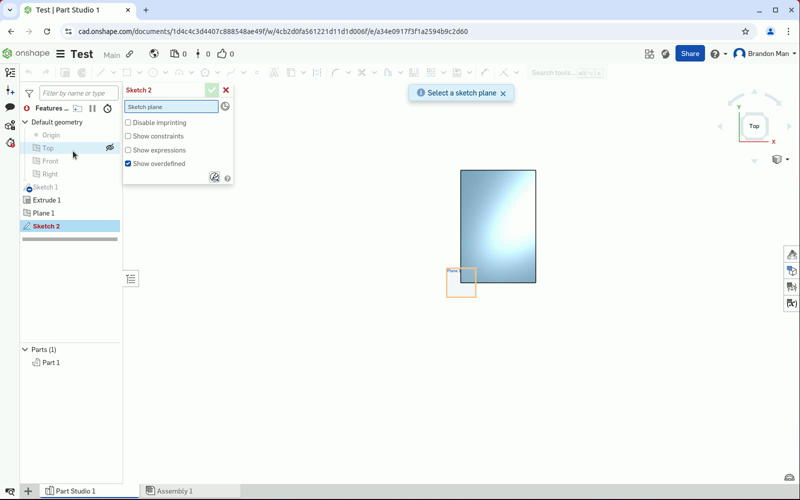
mouse_move(73, 215)
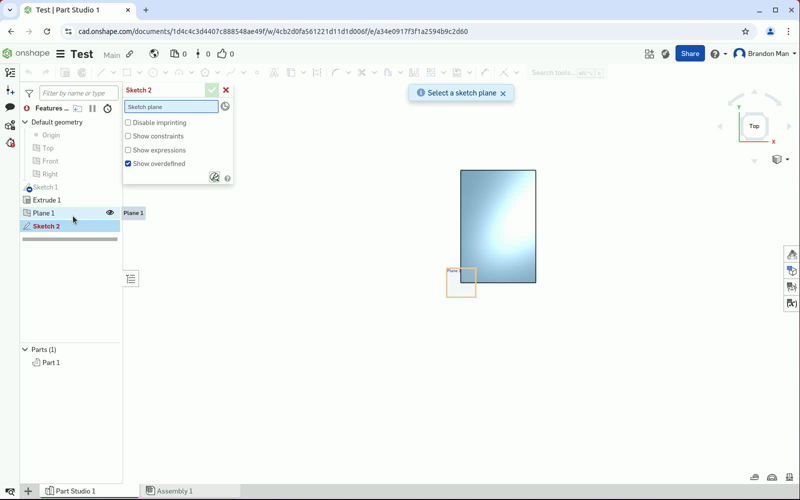
click(73, 215)
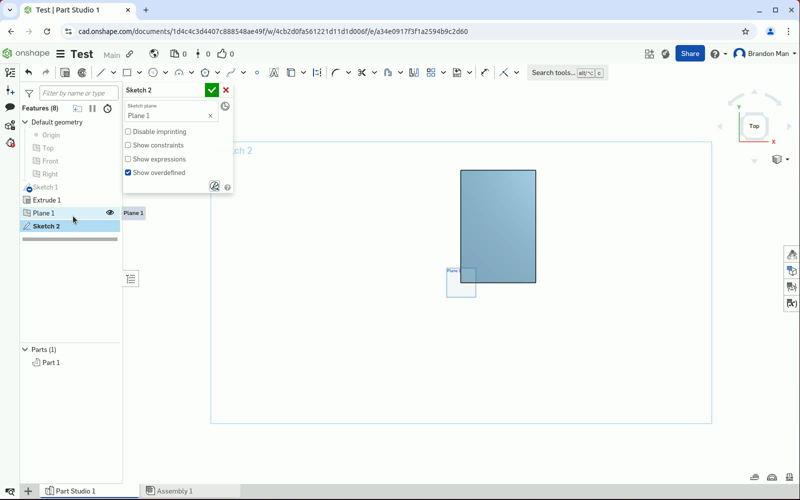
mouse_move(73, 352)
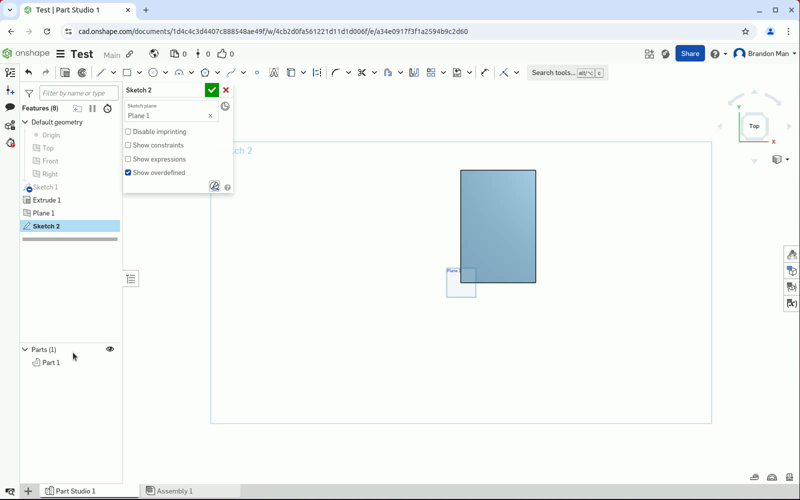
key(y)
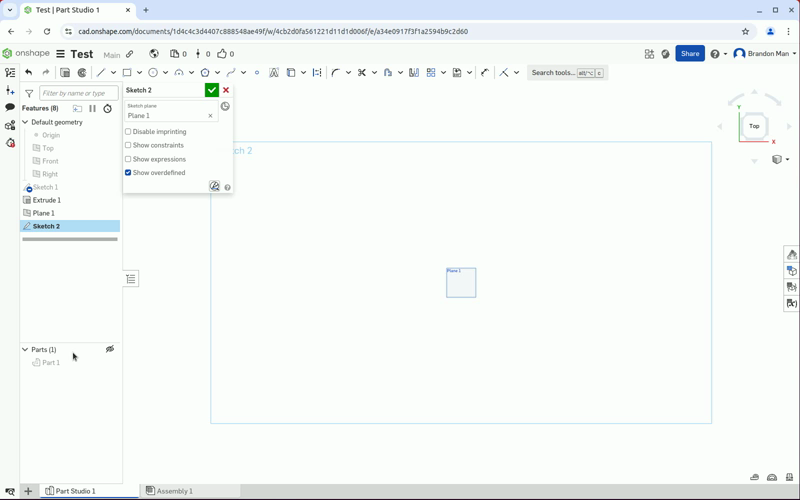
key(l)
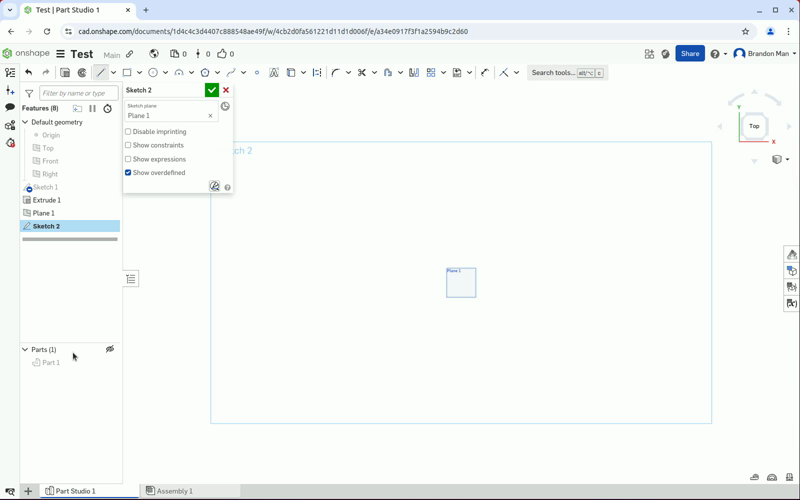
key_down(shift)
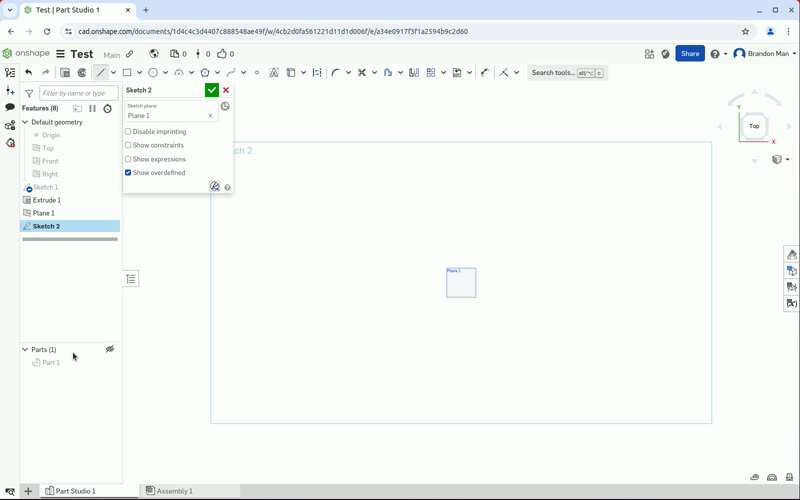
mouse_move(460, 282)
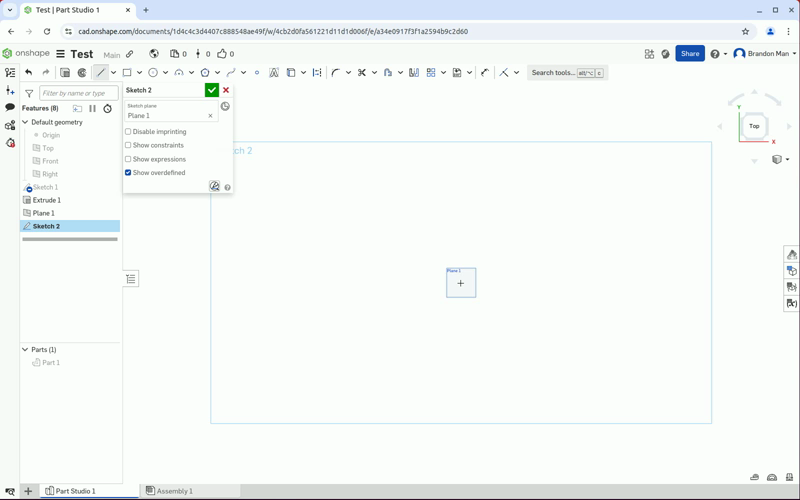
click(460, 282)
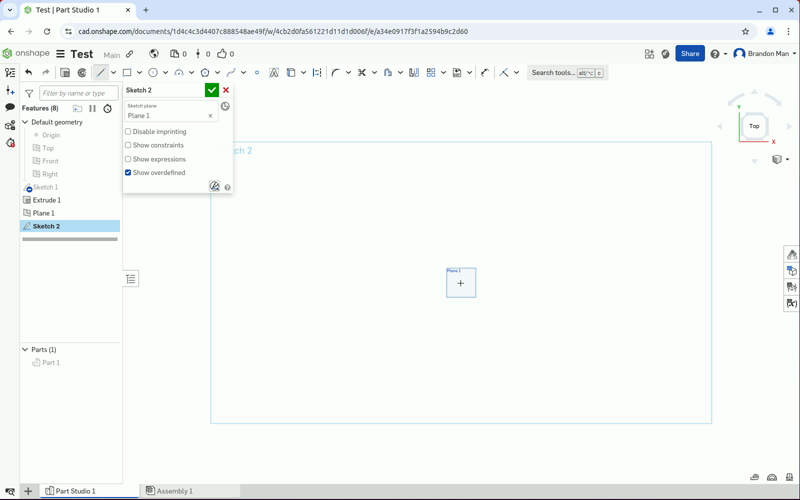
key_up(shift)
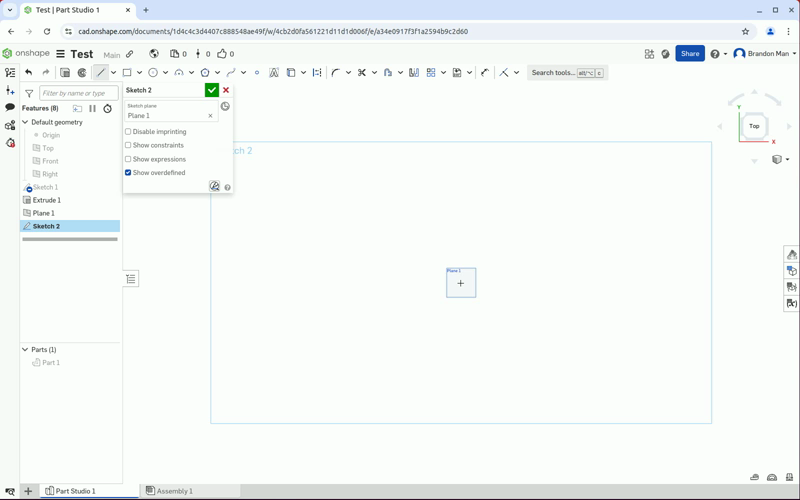
key_down(shift)
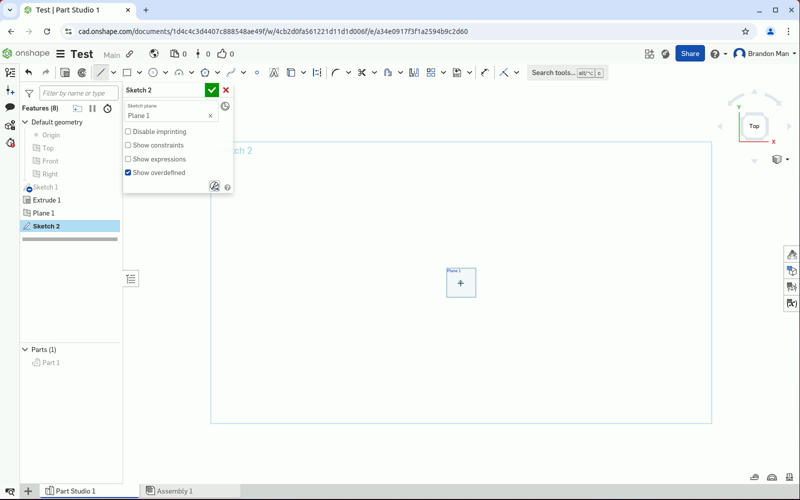
mouse_move(490, 282)
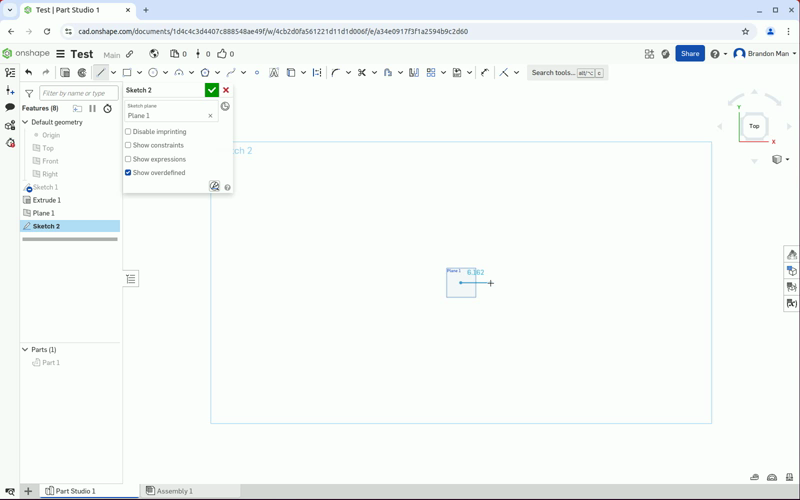
mouse_move(483, 282)
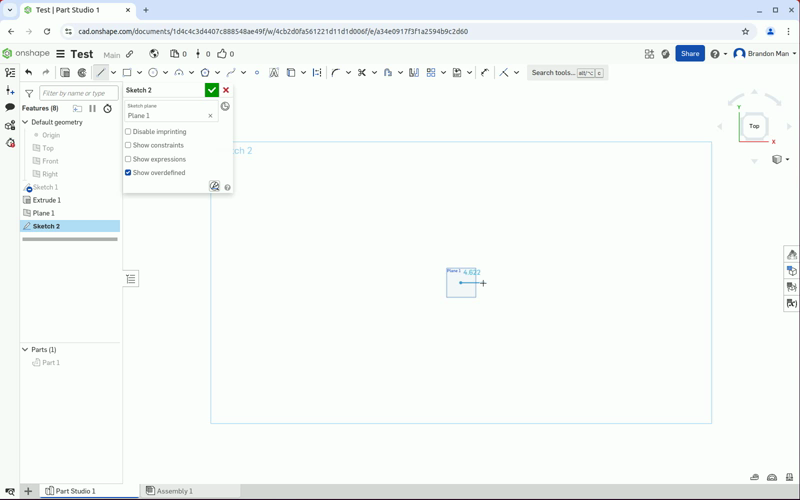
click(483, 282)
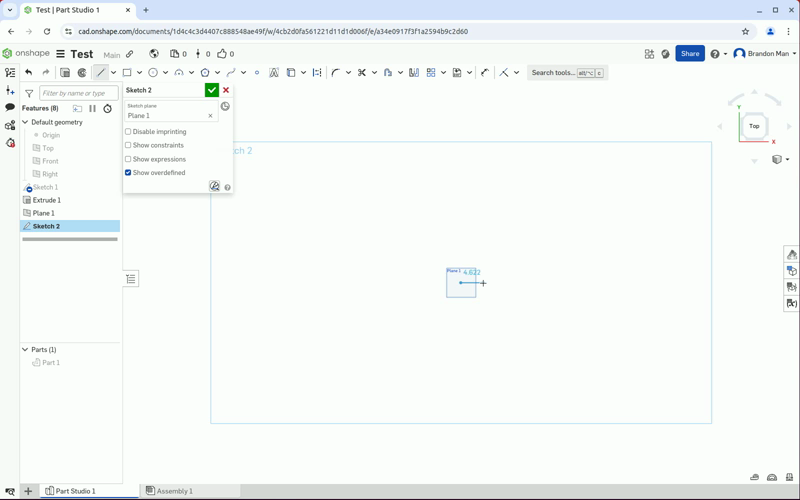
key_up(shift)
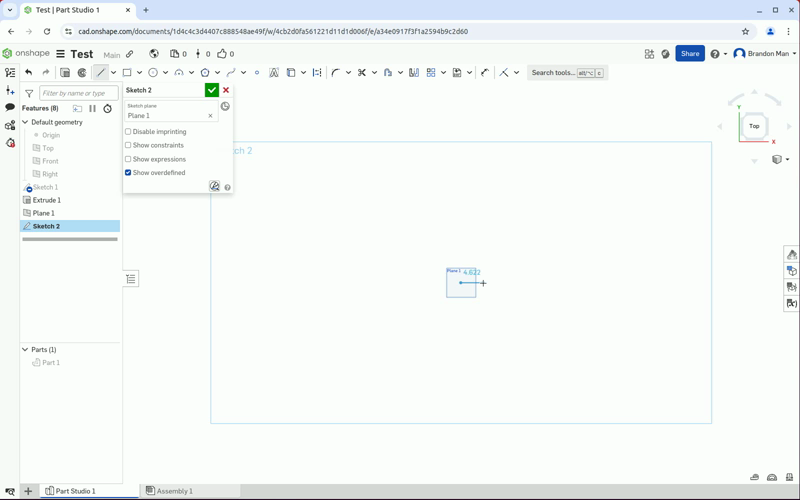
key_down(shift)
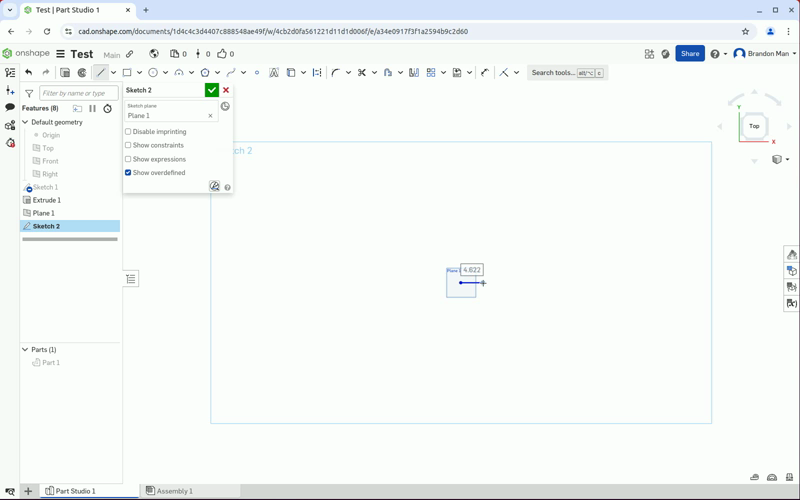
mouse_move(483, 170)
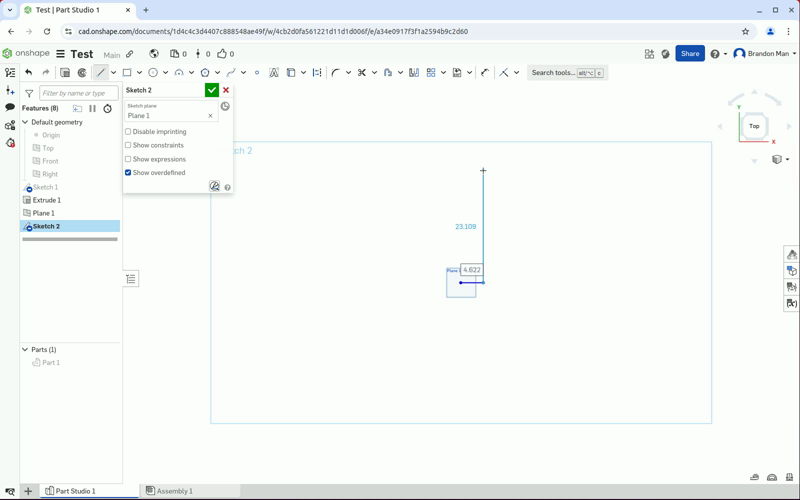
click(483, 170)
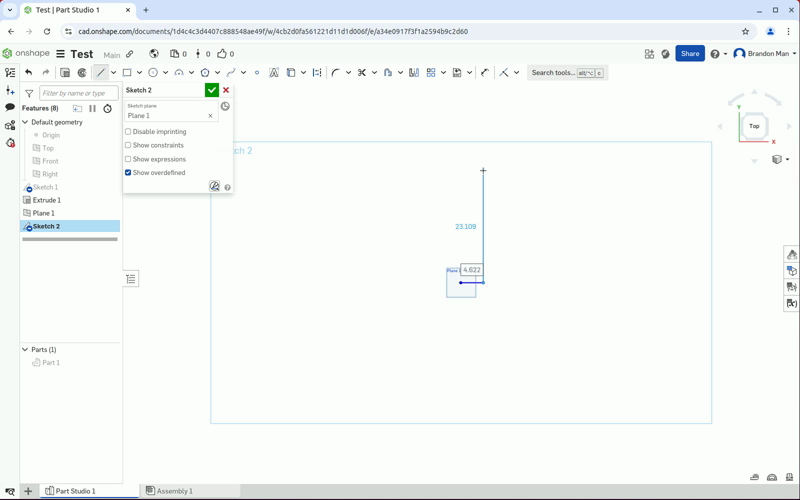
key_up(shift)
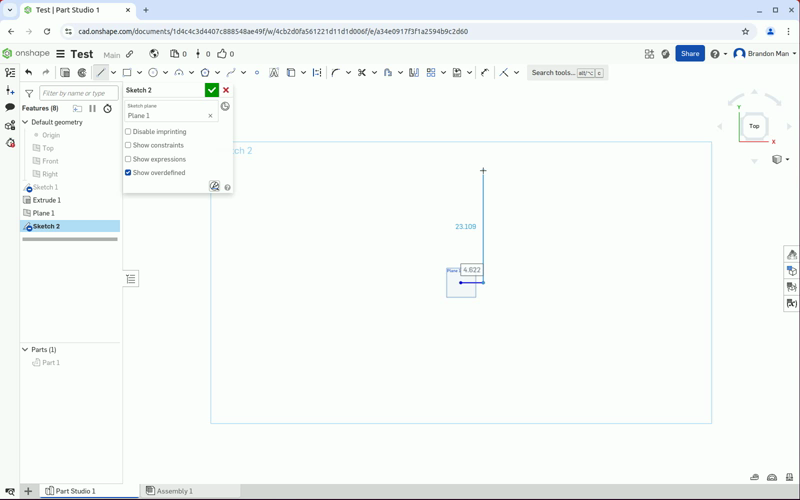
key_down(shift)
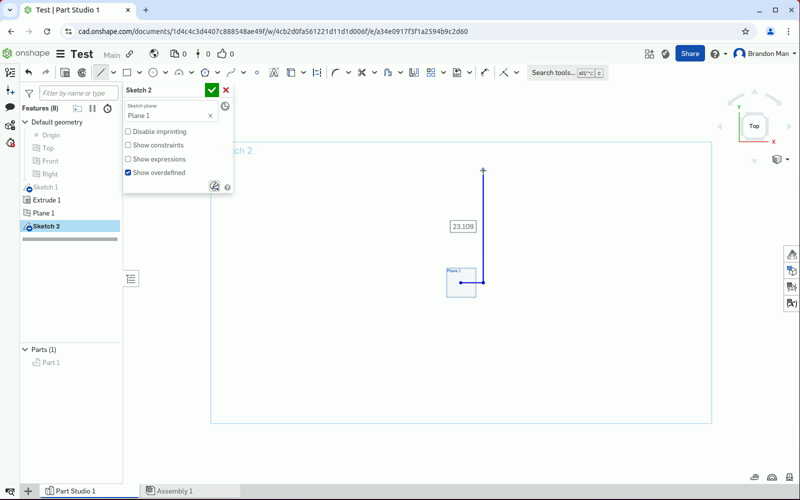
mouse_move(513, 170)
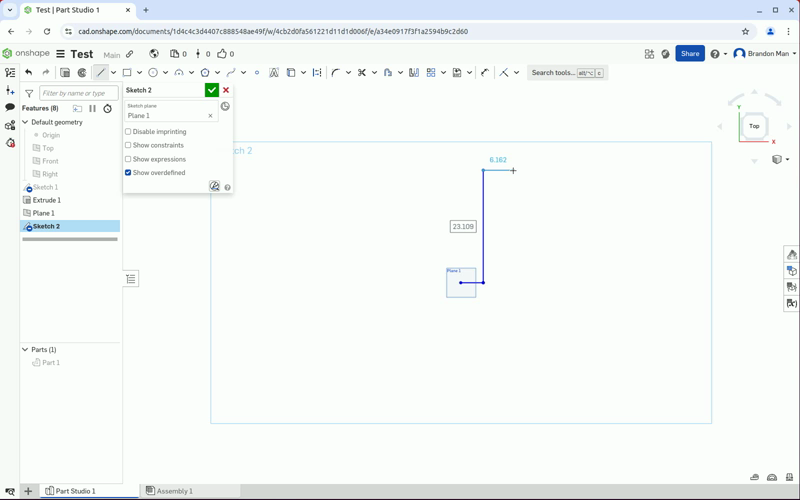
mouse_move(460, 170)
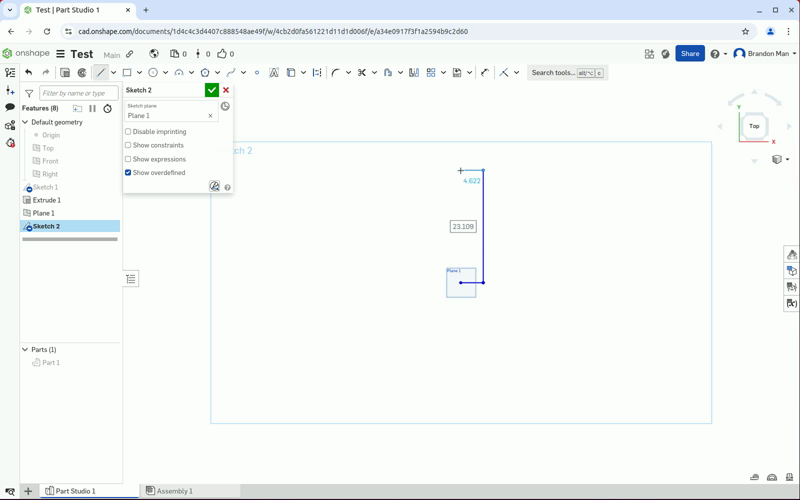
click(460, 170)
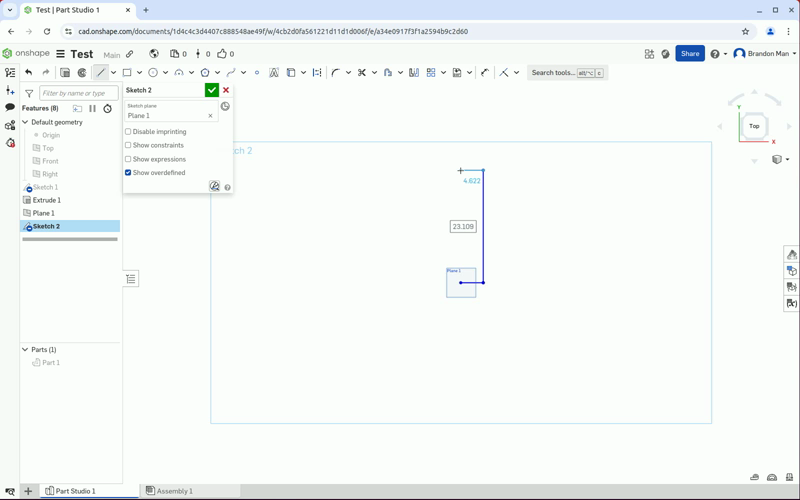
key_up(shift)
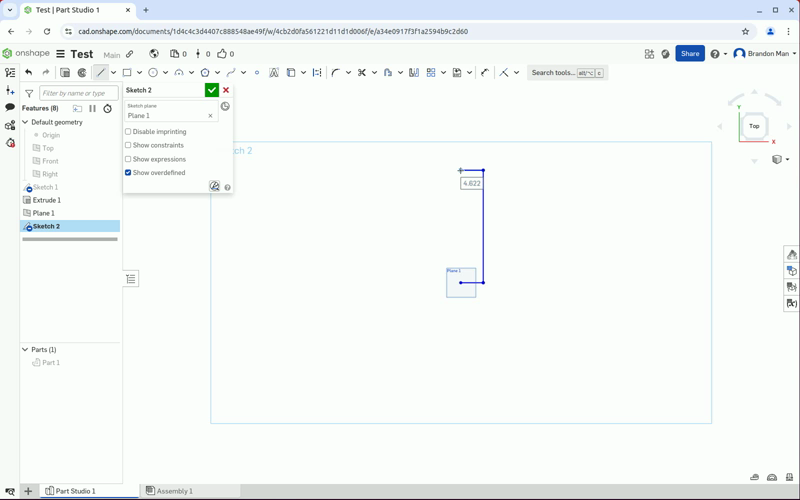
key_down(shift)
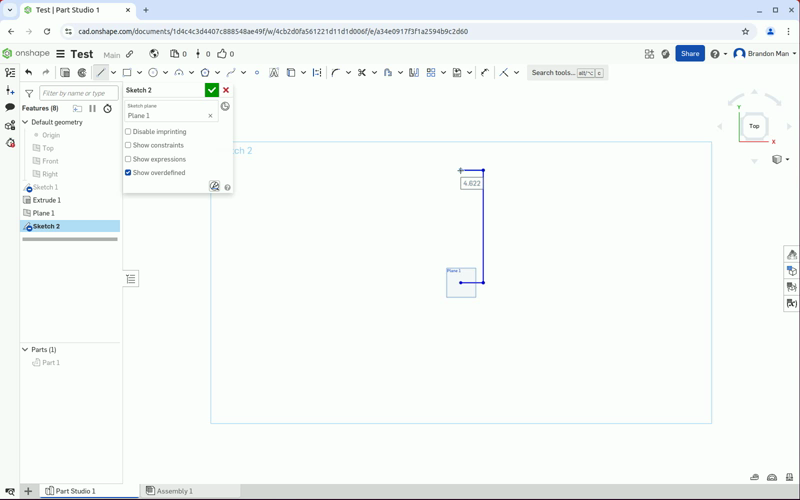
mouse_move(460, 282)
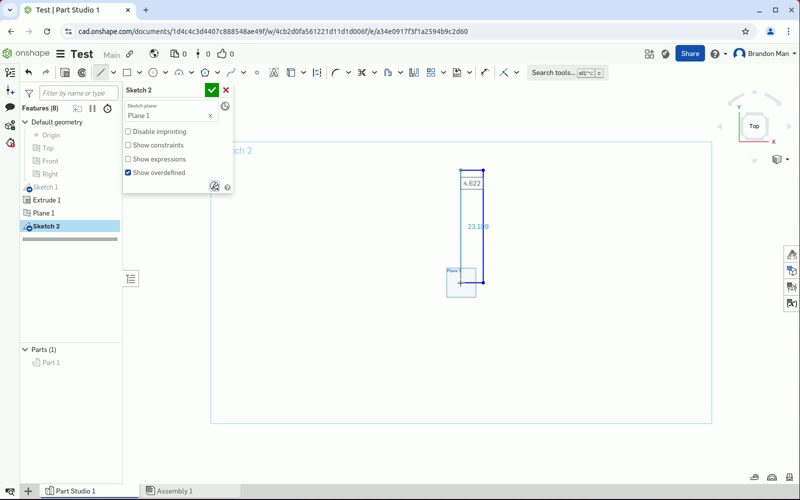
key_up(shift)
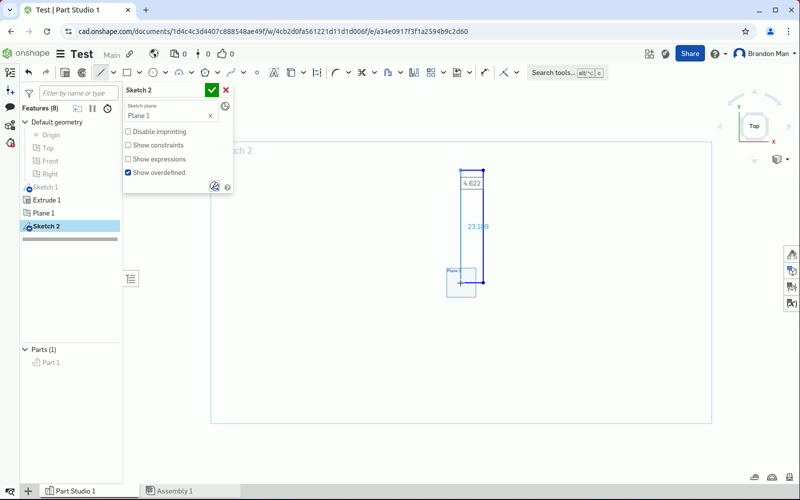
click(460, 282)
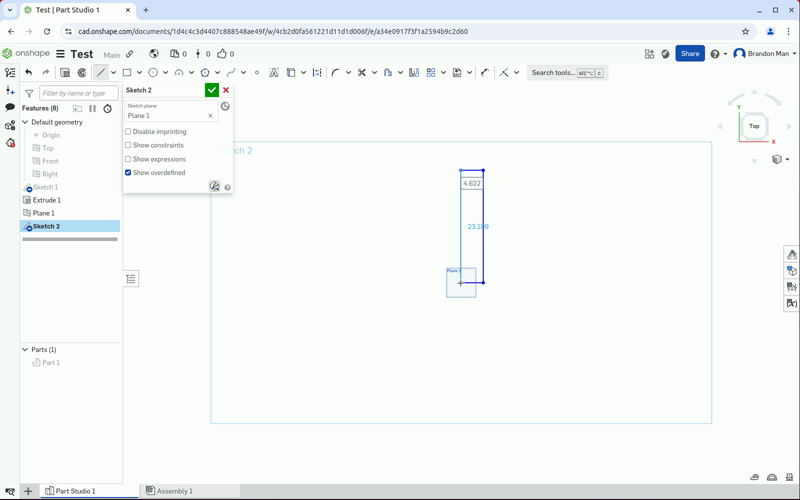
key(esc)
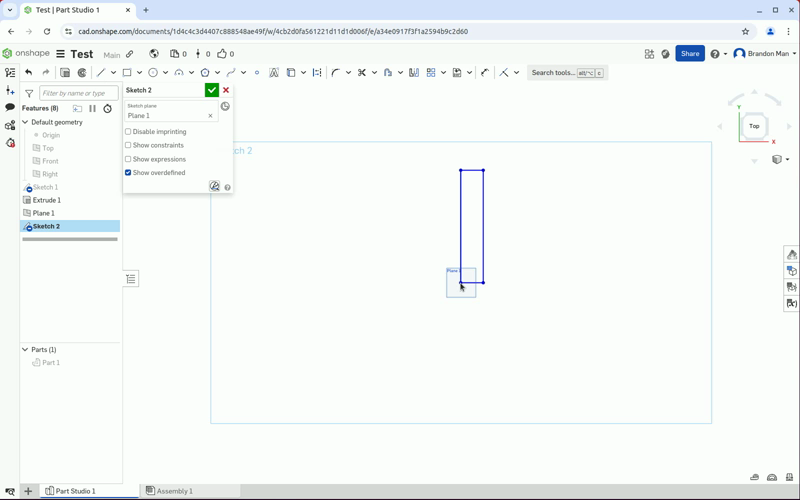
mouse_move(478, 230)
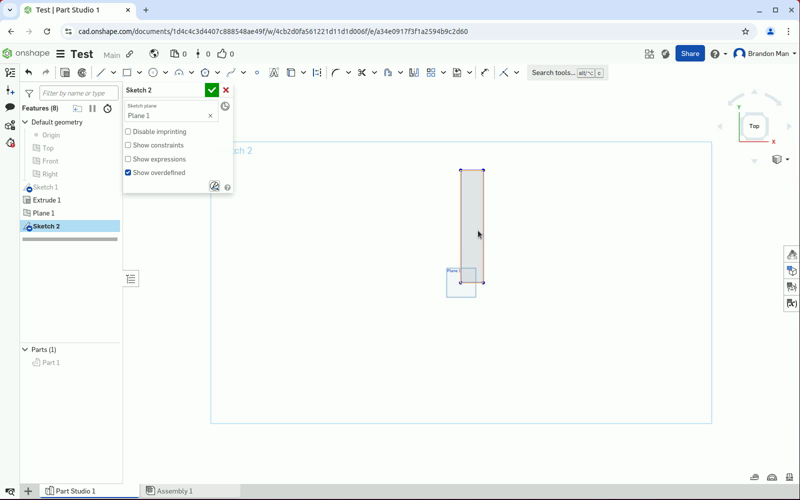
click(478, 230)
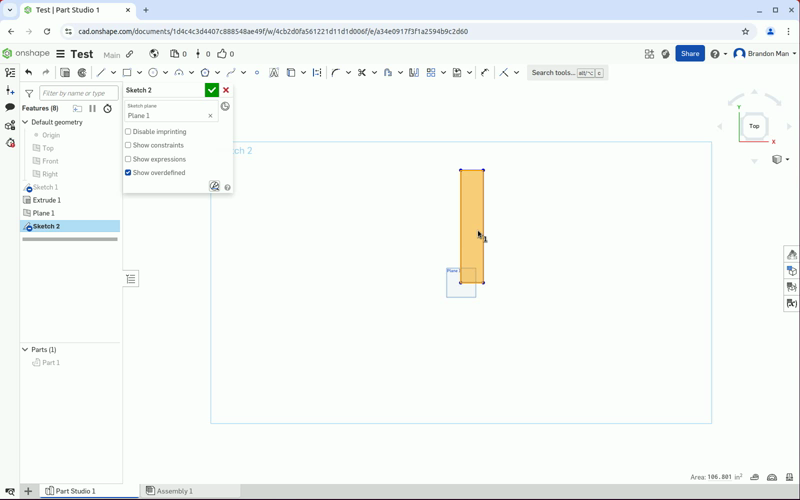
mouse_move(73, 352)
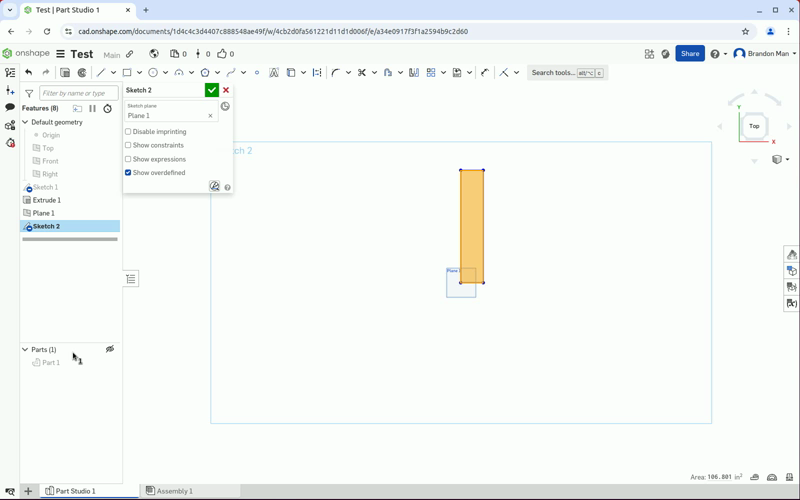
key(shift+y)
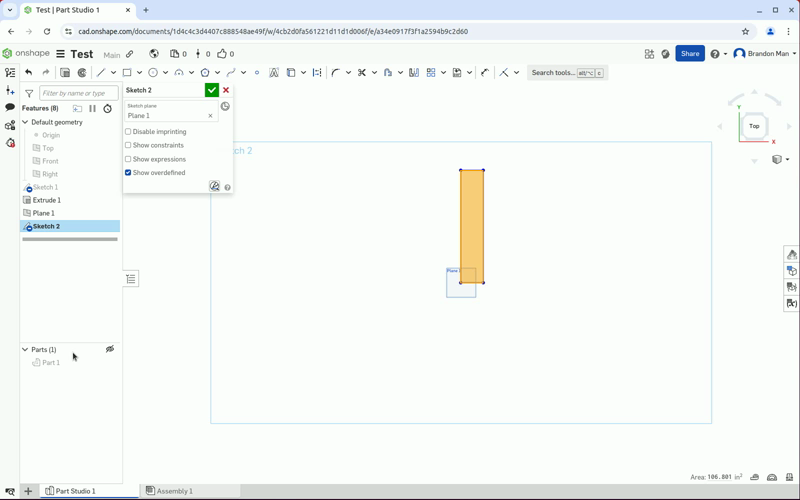
key(shift+e)
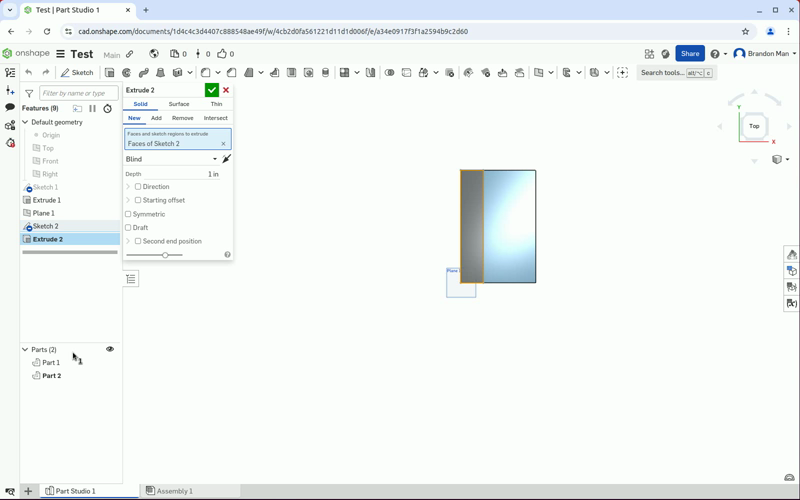
mouse_move(143, 106)
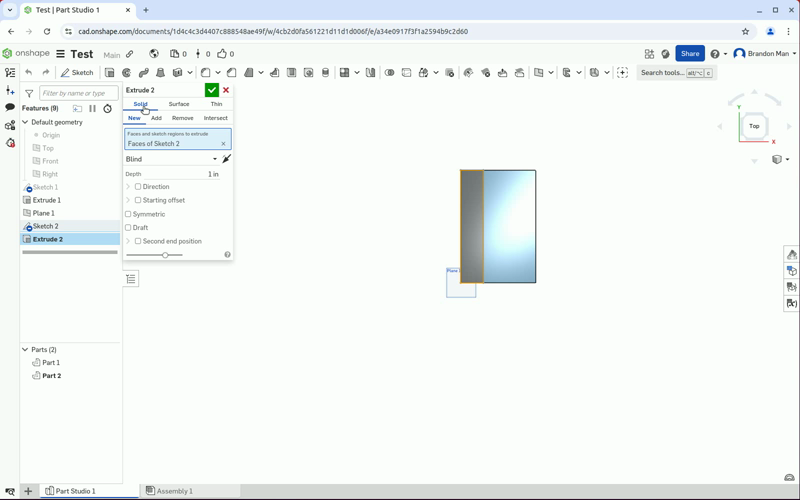
click(143, 106)
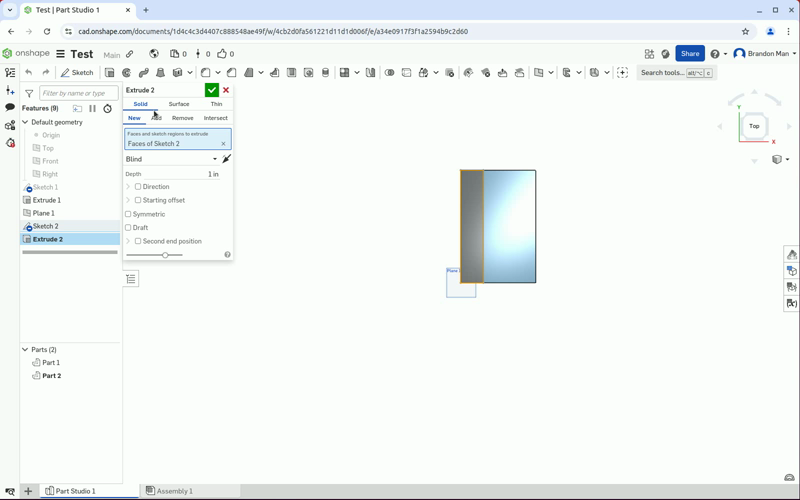
mouse_move(186, 120)
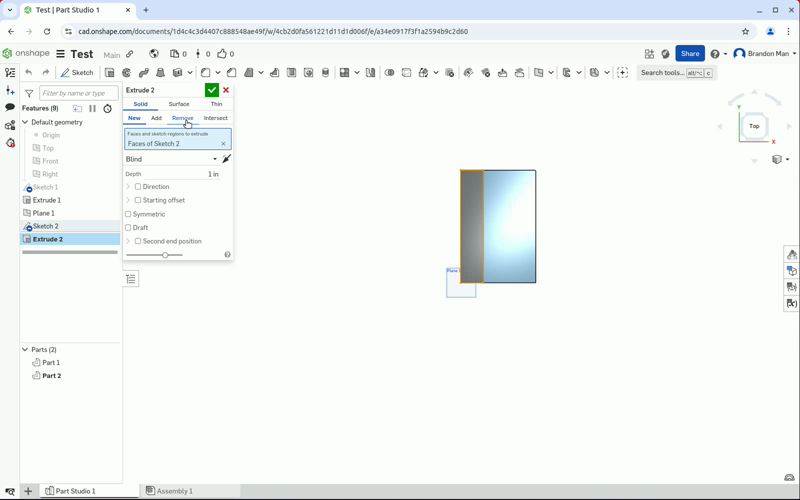
click(186, 120)
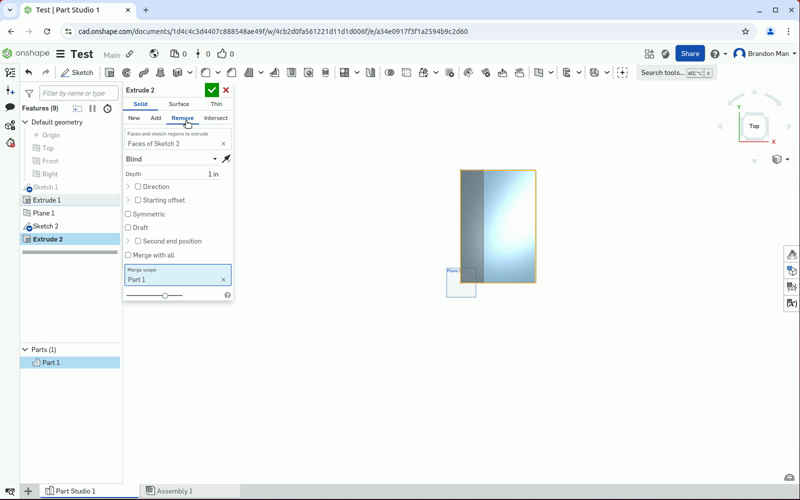
key(tab, 4)
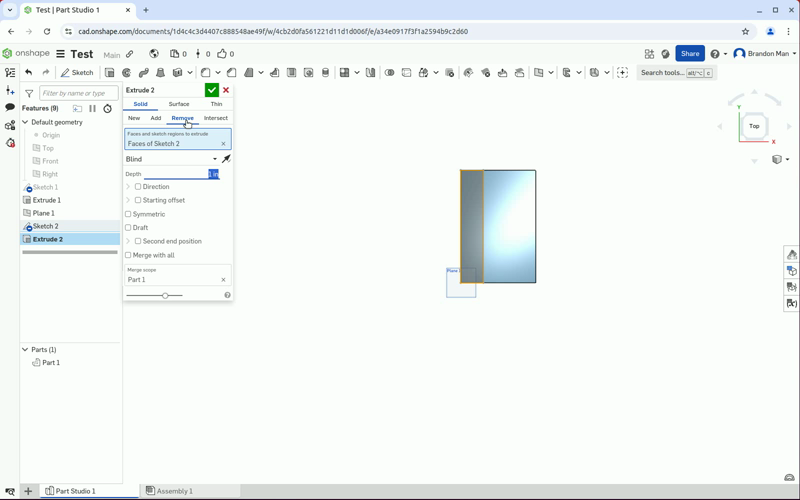
text(4.574)
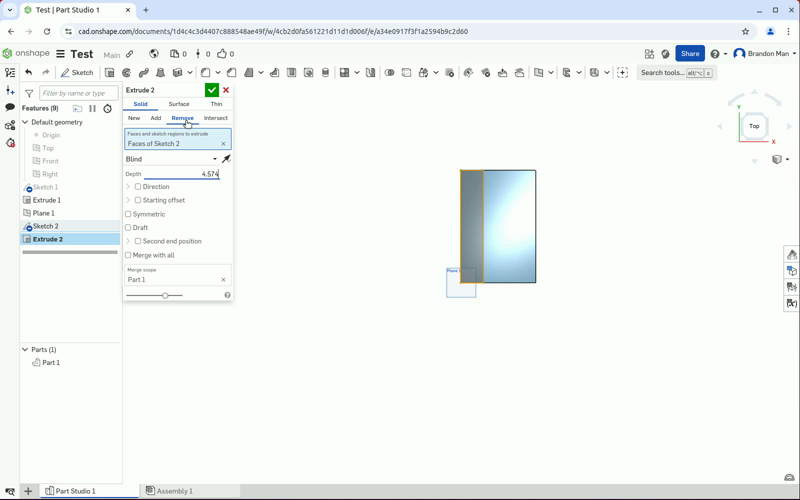
key(tab, 6)
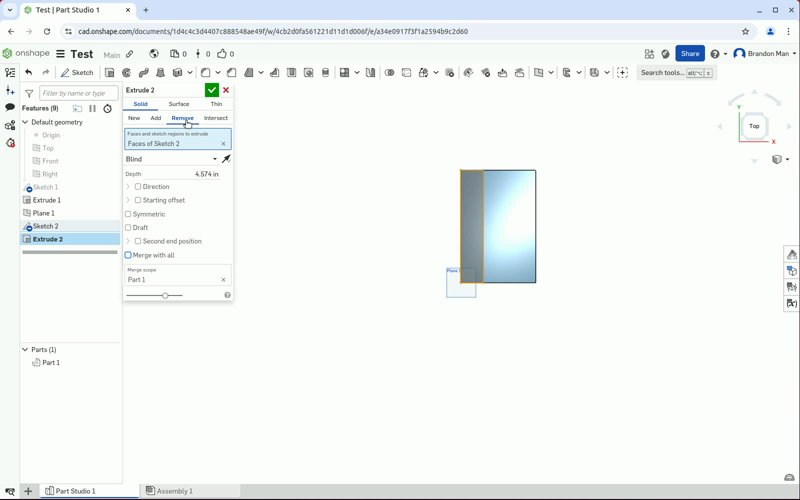
key(space)
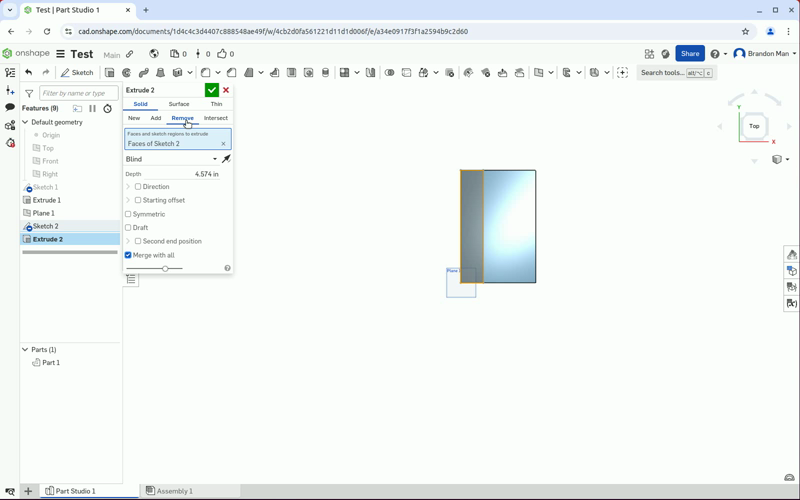
key(enter)
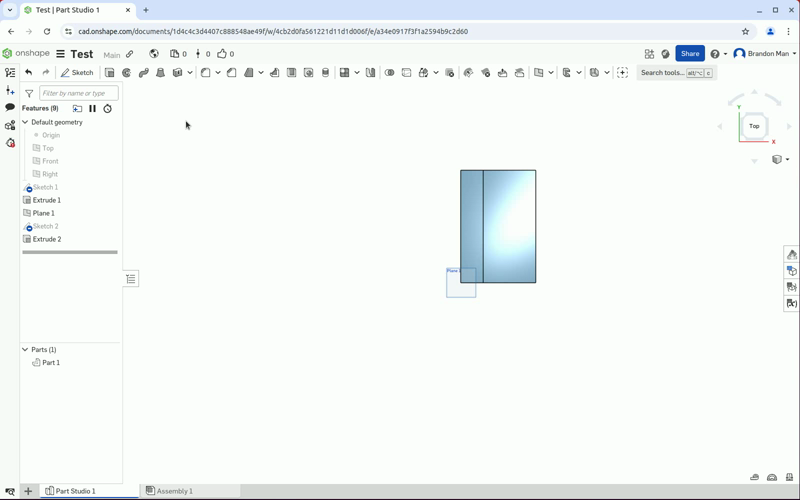
key(shift+h)
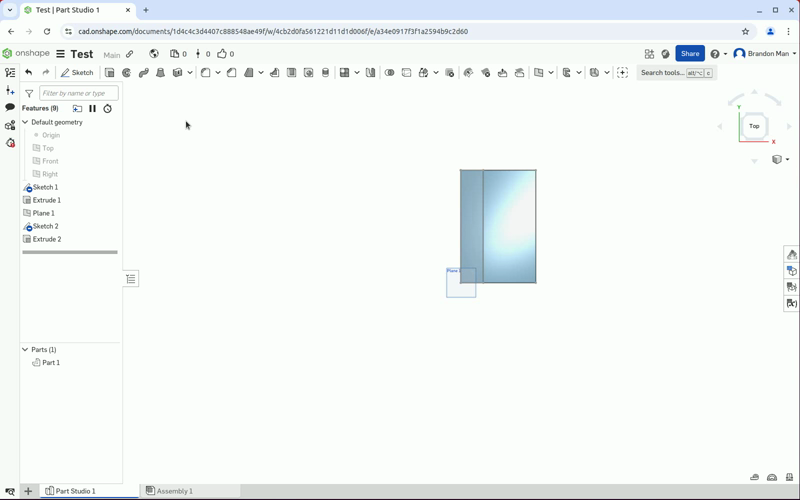
key(shift+h)
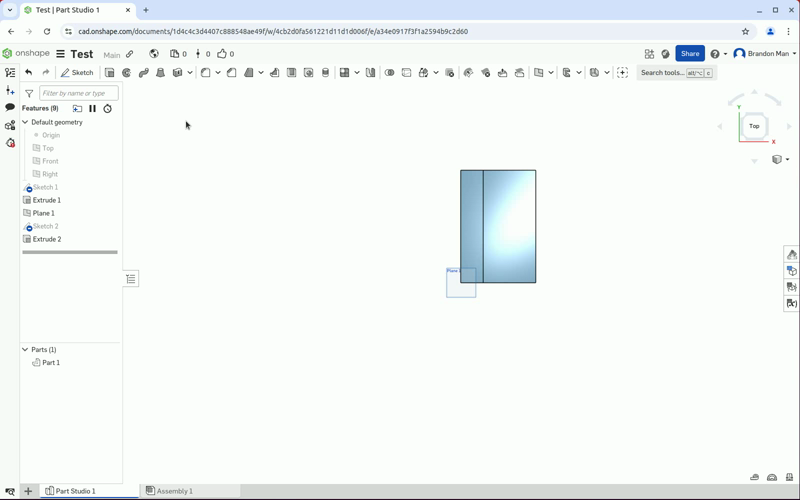
mouse_move(73, 189)
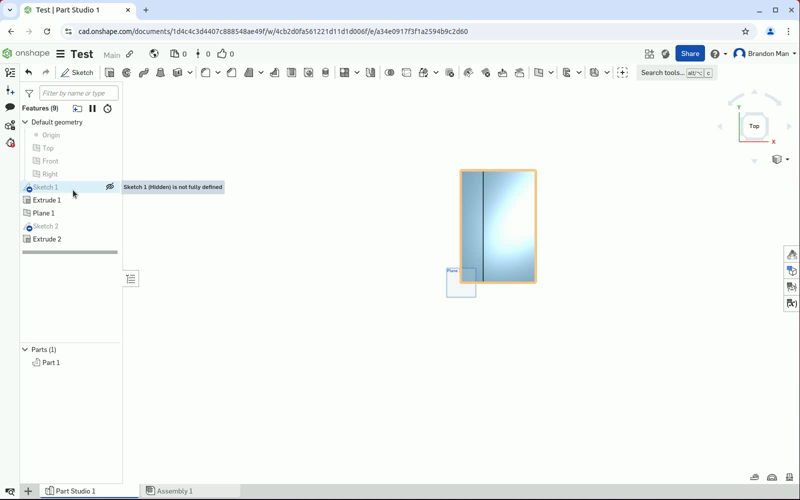
click(73, 189)
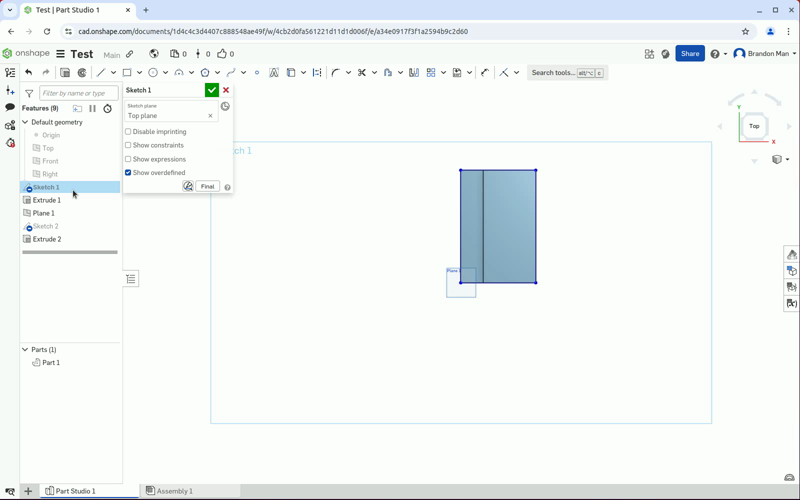
mouse_move(229, 92)
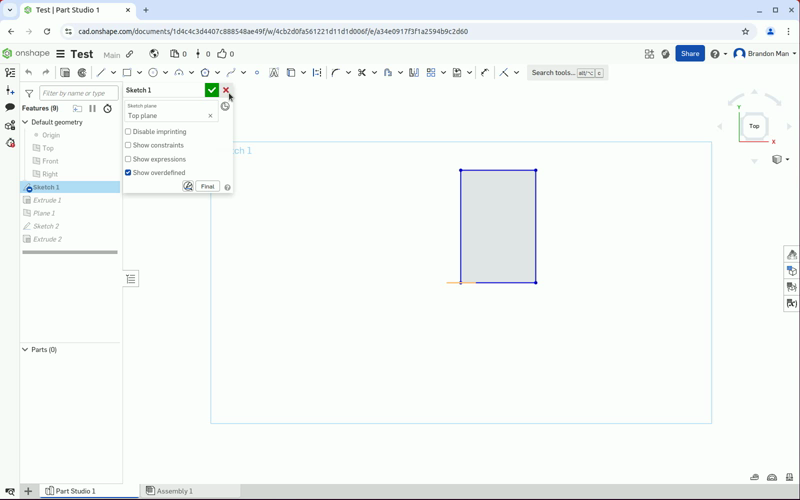
click(229, 92)
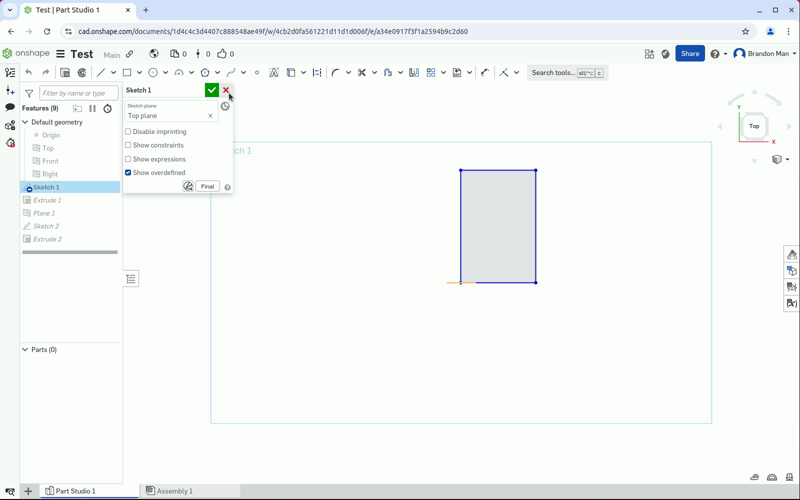
key(shift+s)
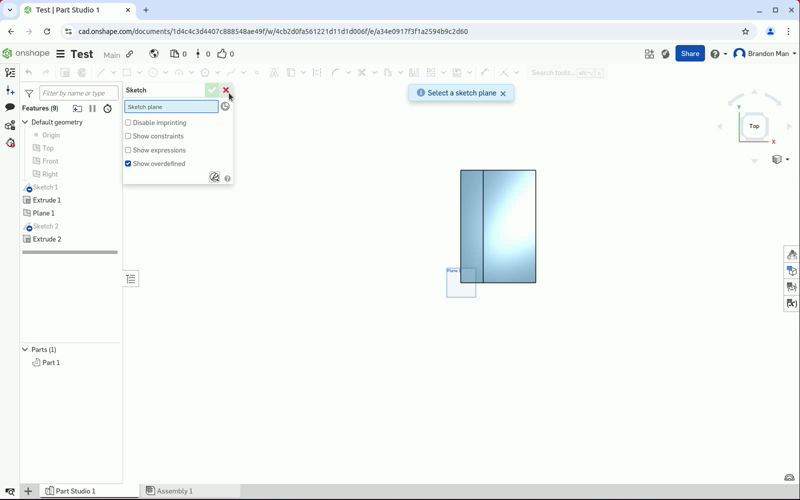
mouse_move(73, 215)
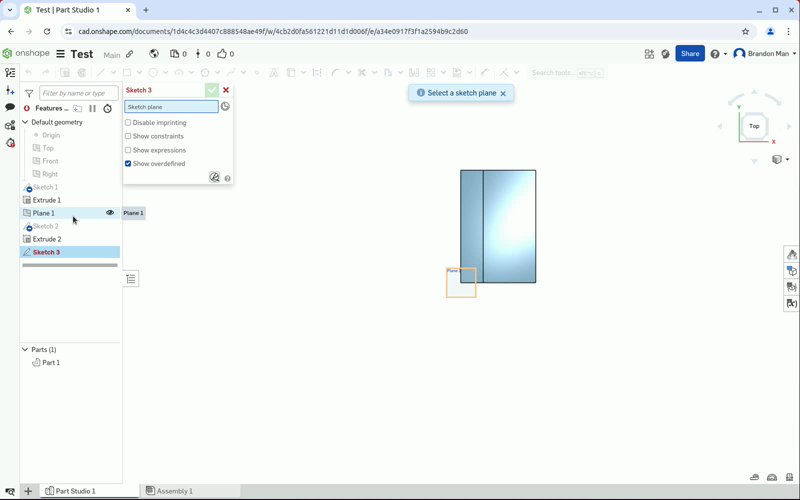
click(73, 215)
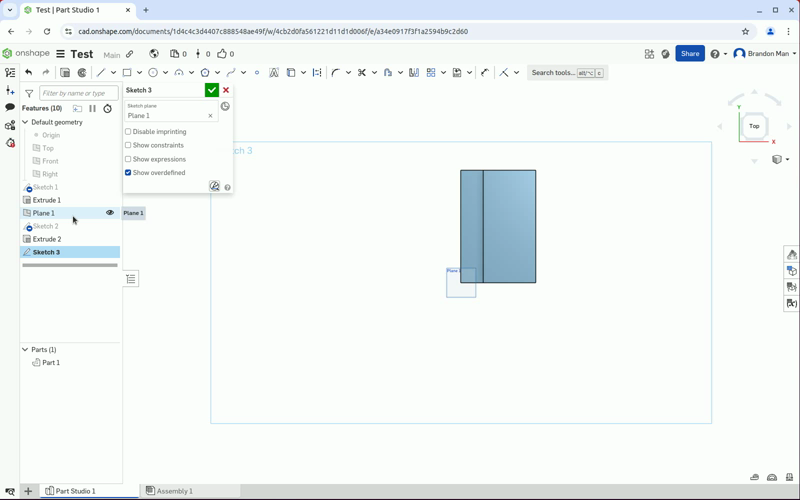
mouse_move(73, 352)
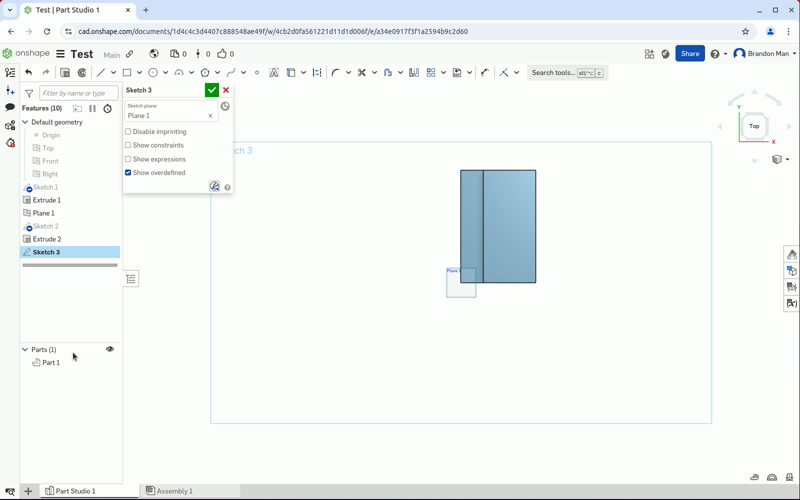
key(y)
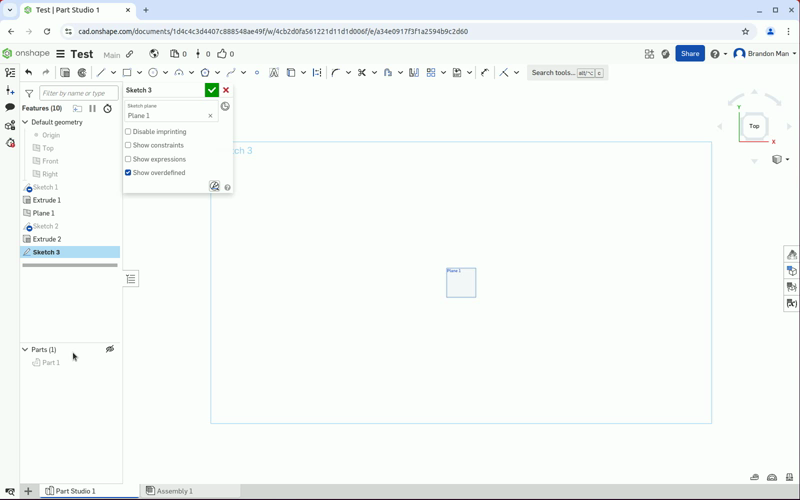
key(c)
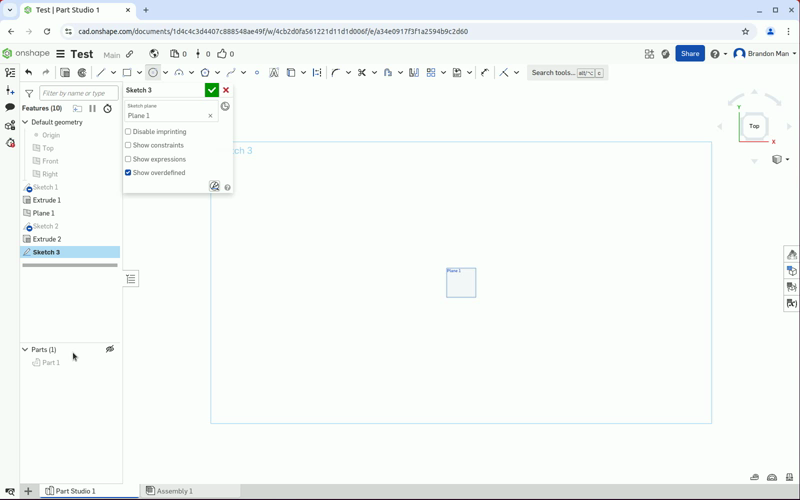
key_down(shift)
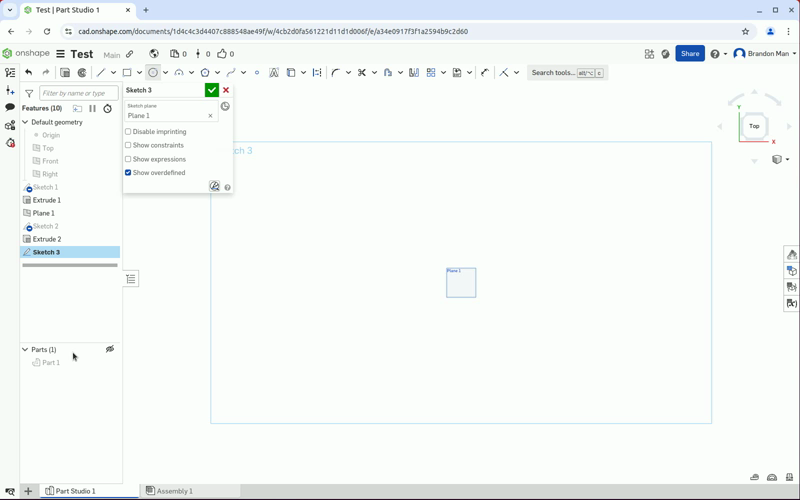
mouse_move(510, 226)
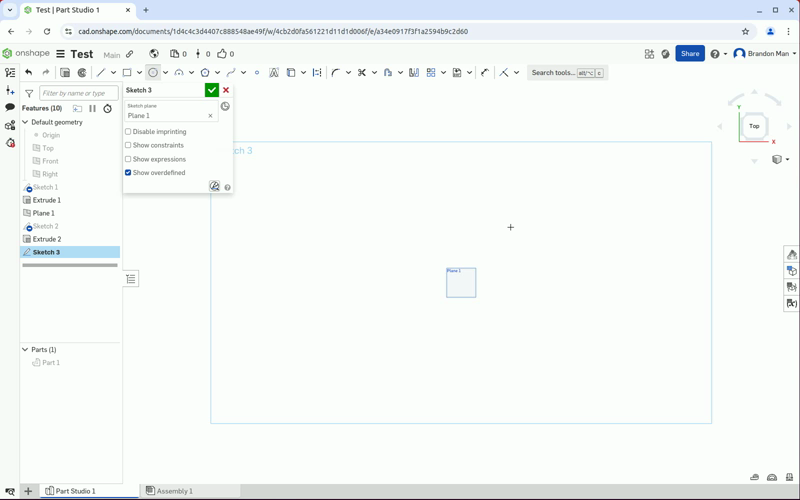
click(510, 226)
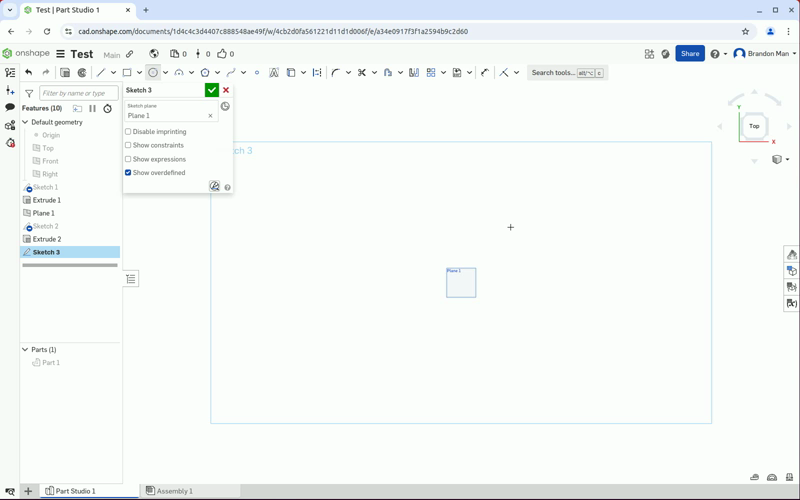
key_up(shift)
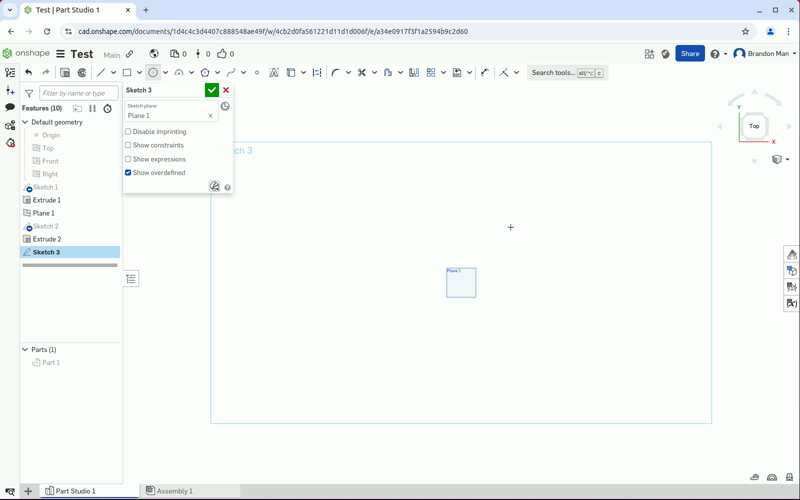
mouse_move(526, 226)
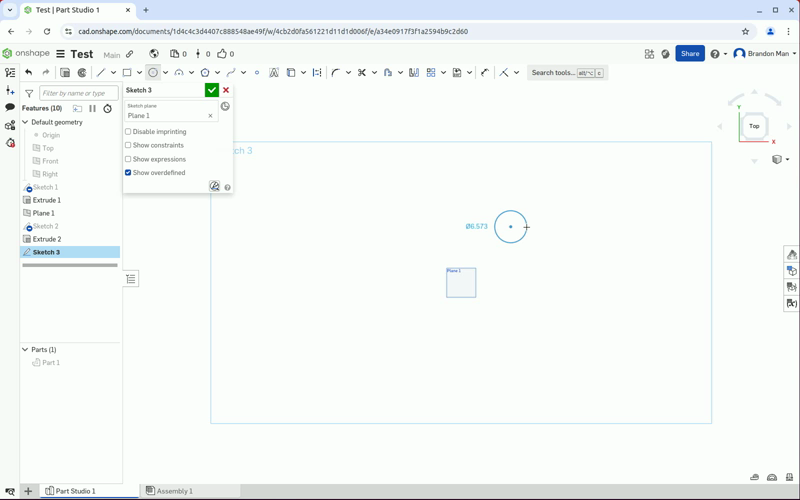
click(526, 226)
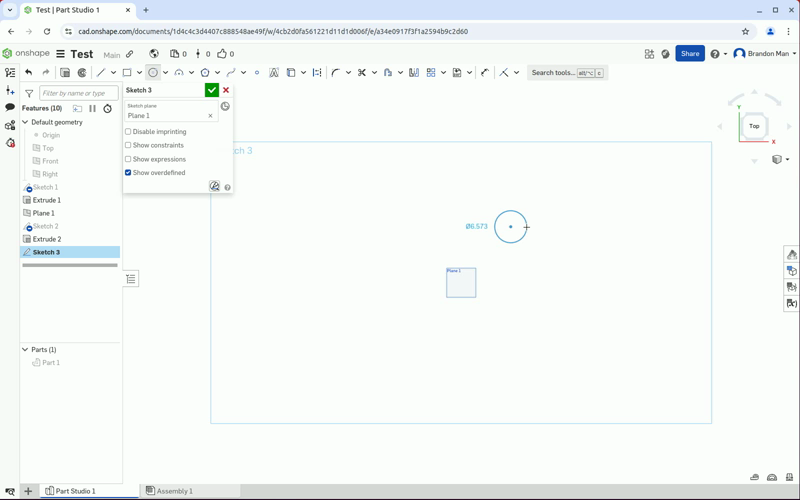
key(esc)
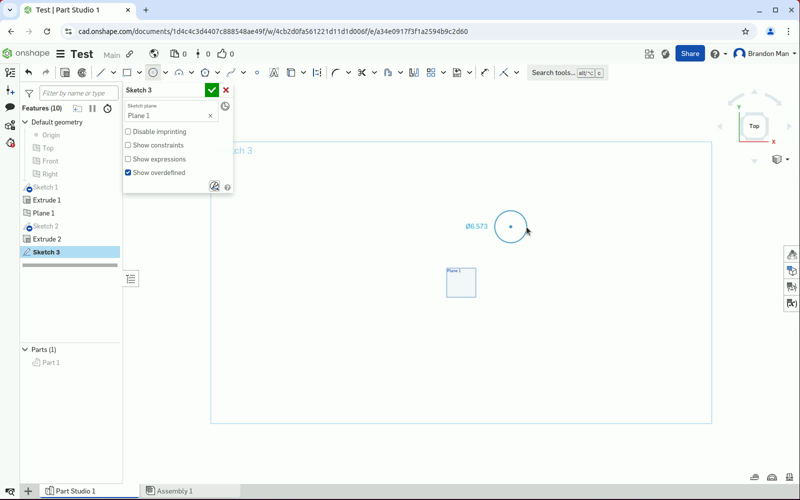
mouse_move(501, 215)
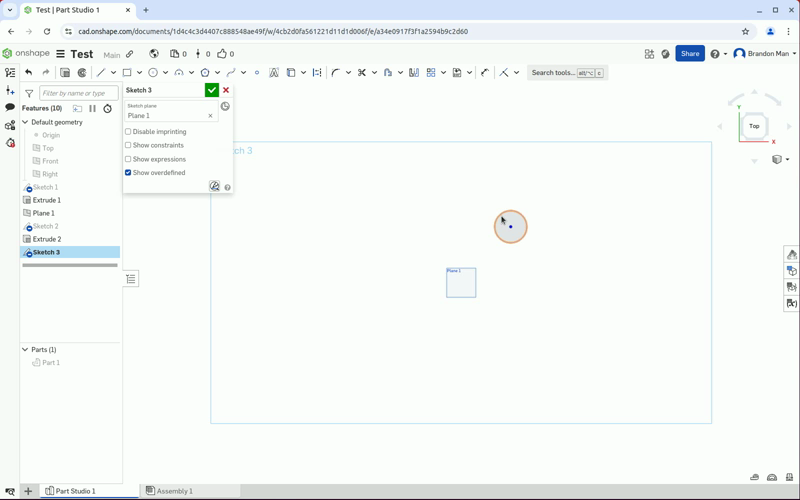
scroll(6)
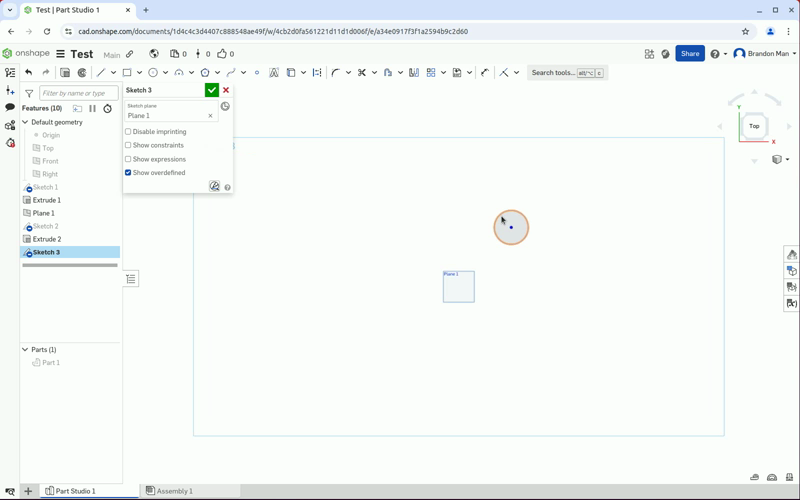
scroll(6)
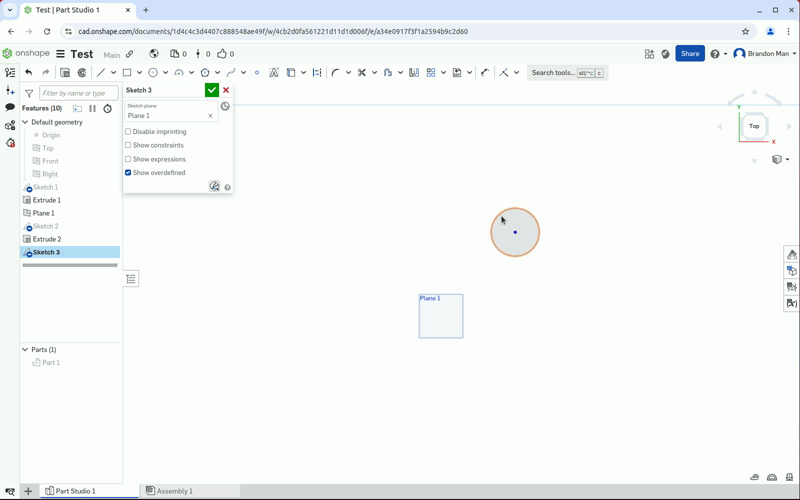
scroll(6)
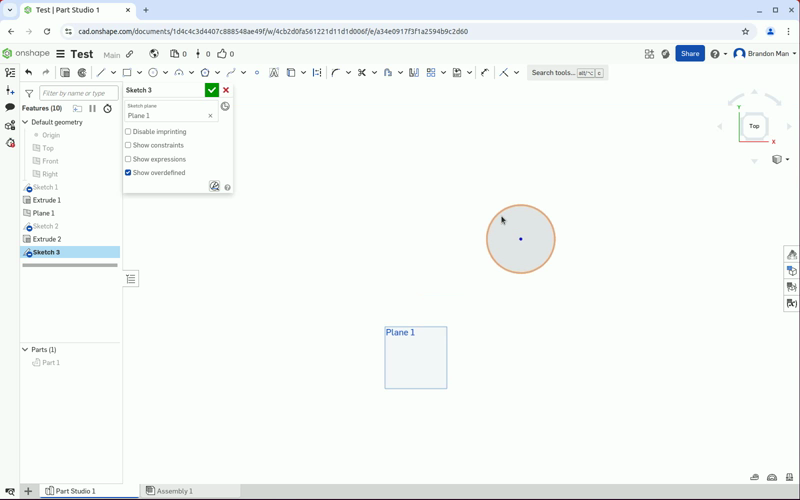
scroll(6)
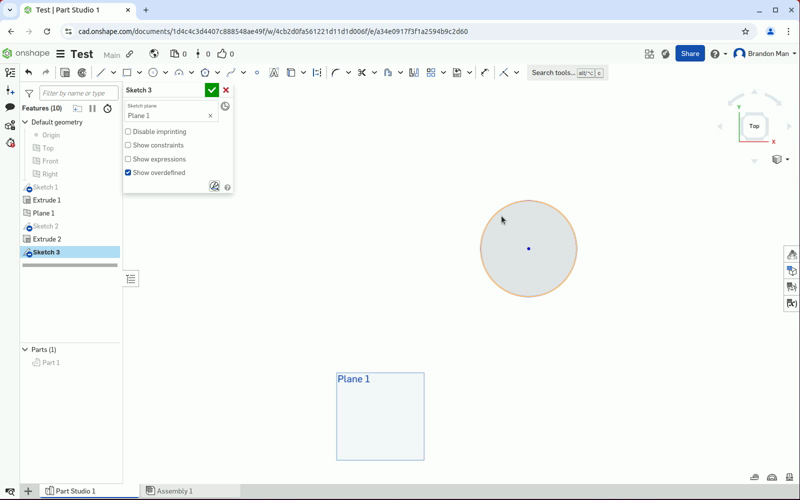
scroll(6)
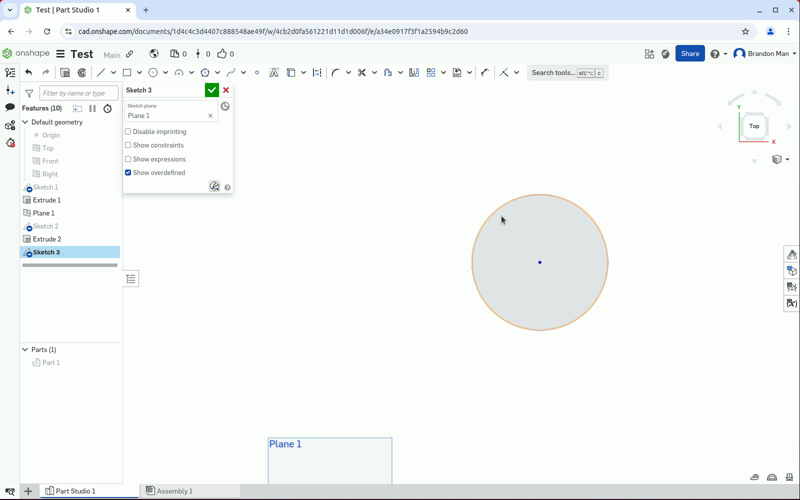
scroll(6)
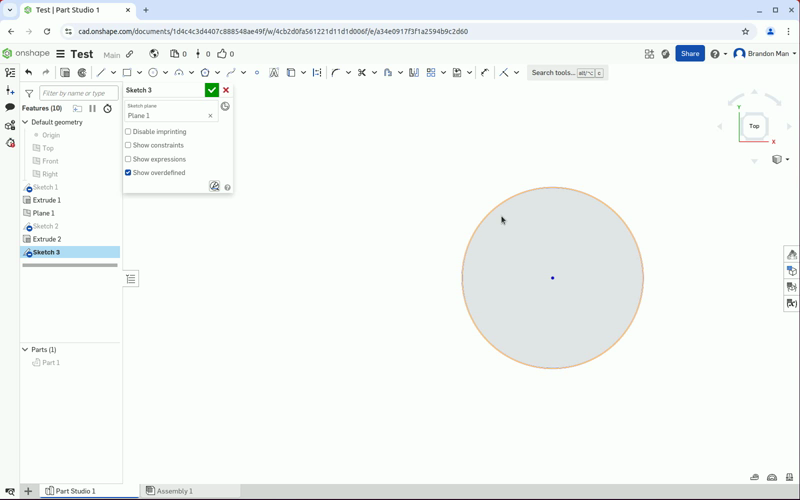
scroll(6)
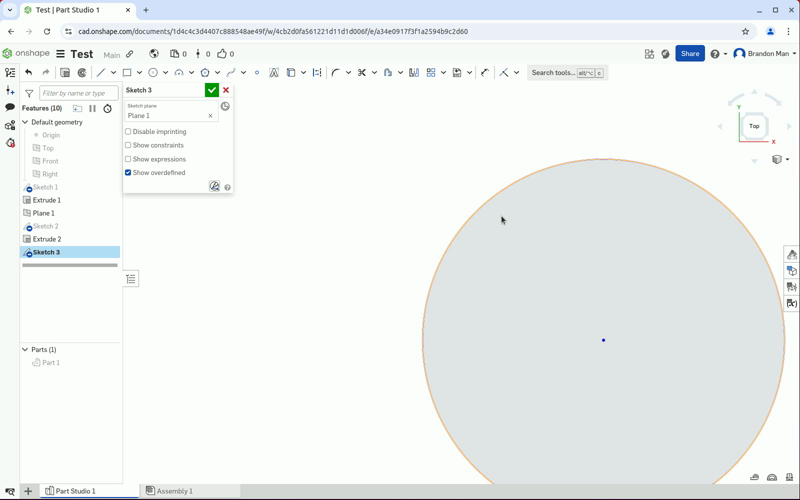
click(501, 215)
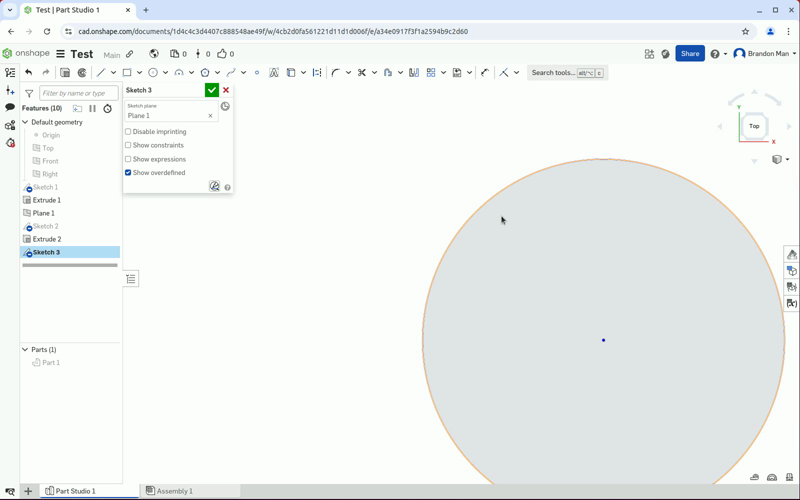
scroll(-6)
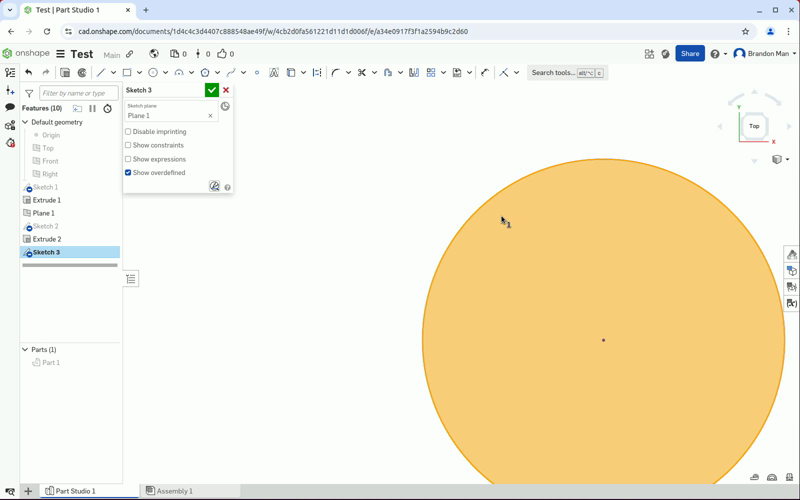
scroll(-6)
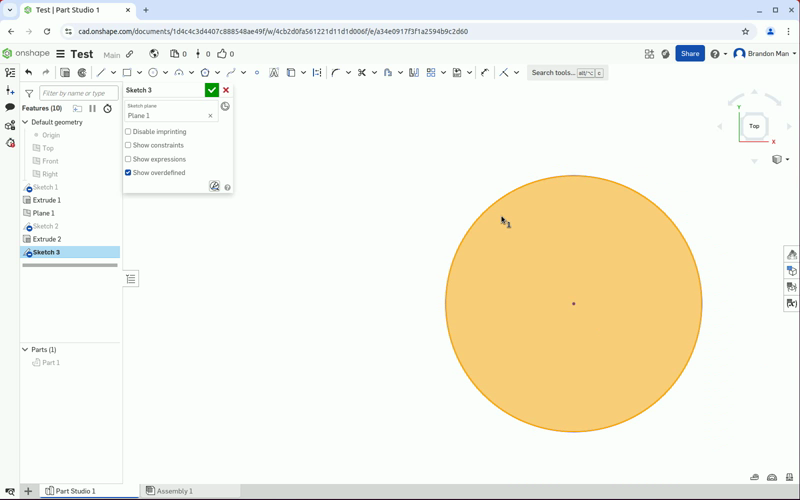
scroll(-6)
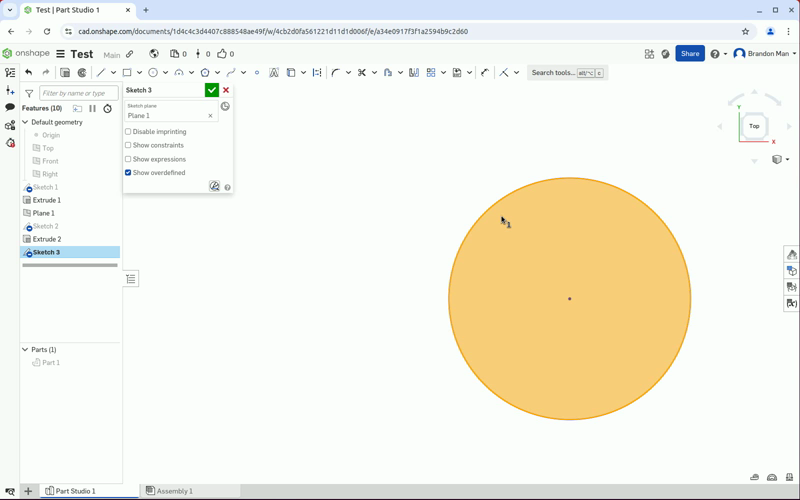
scroll(-6)
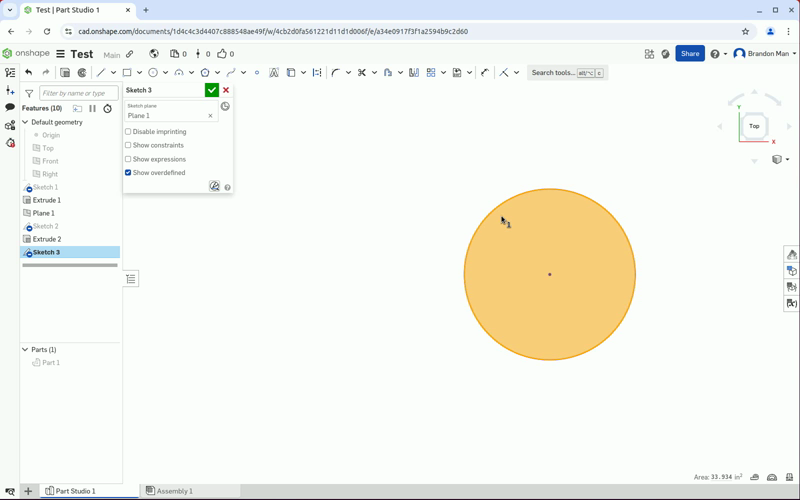
scroll(-6)
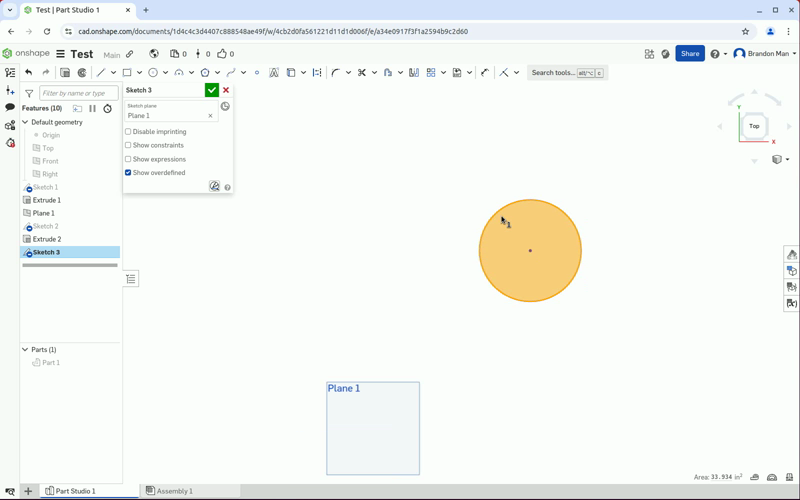
scroll(-6)
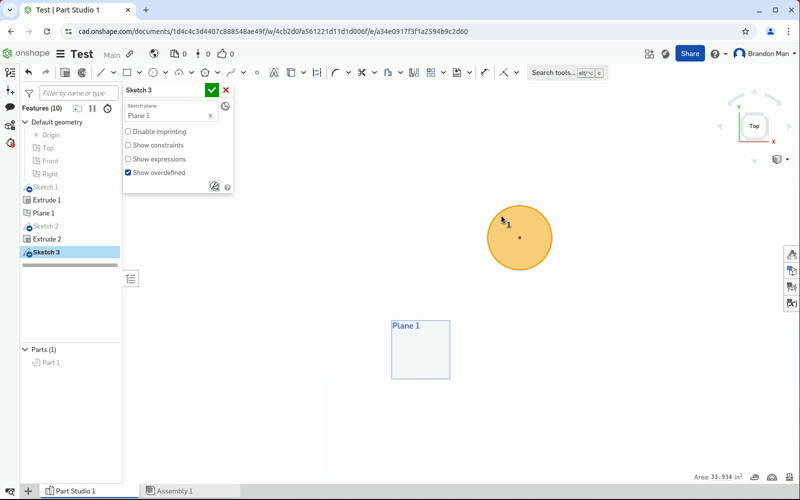
scroll(-6)
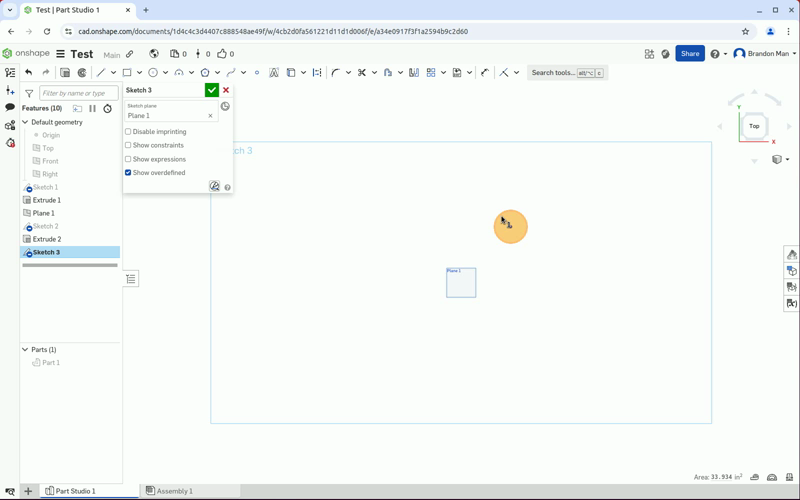
mouse_move(73, 352)
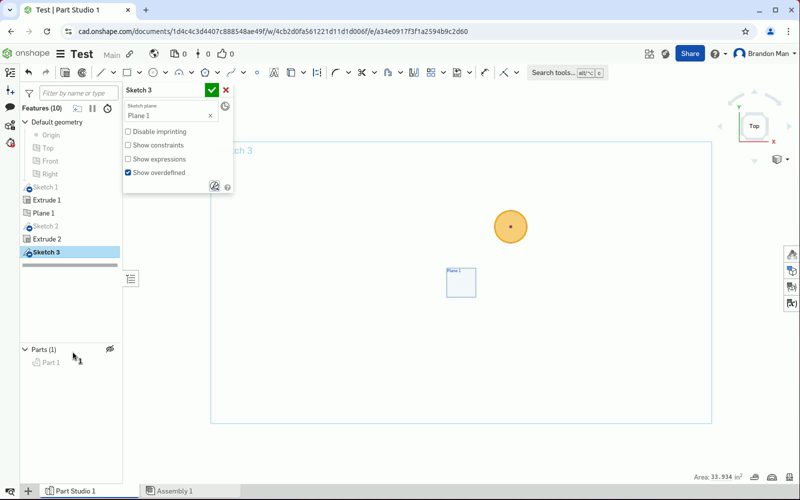
key(shift+y)
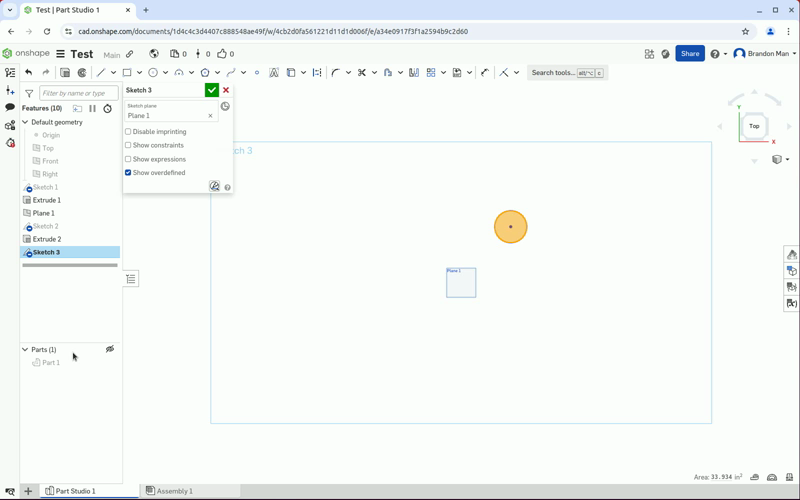
key(shift+e)
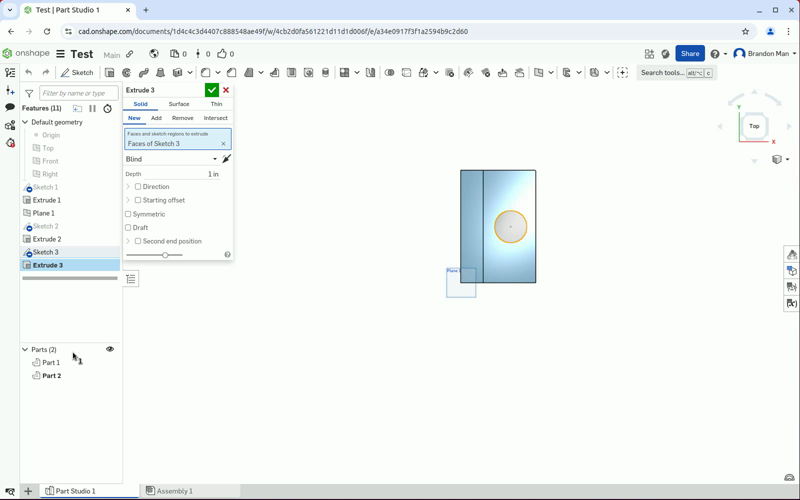
mouse_move(143, 106)
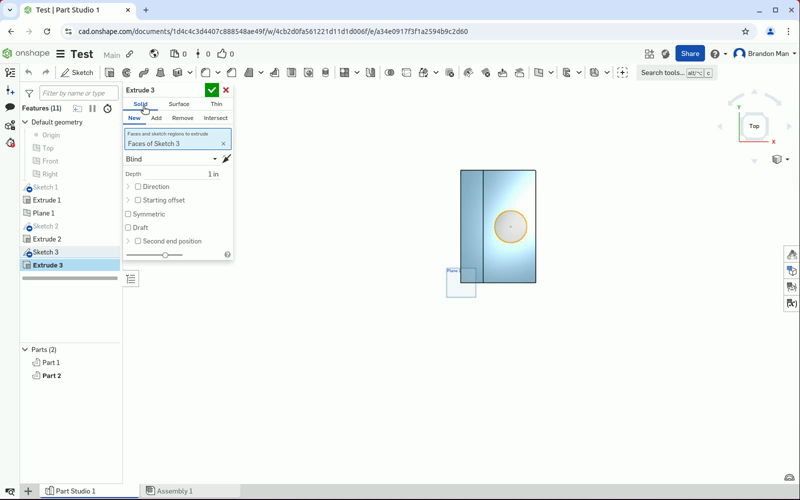
click(143, 106)
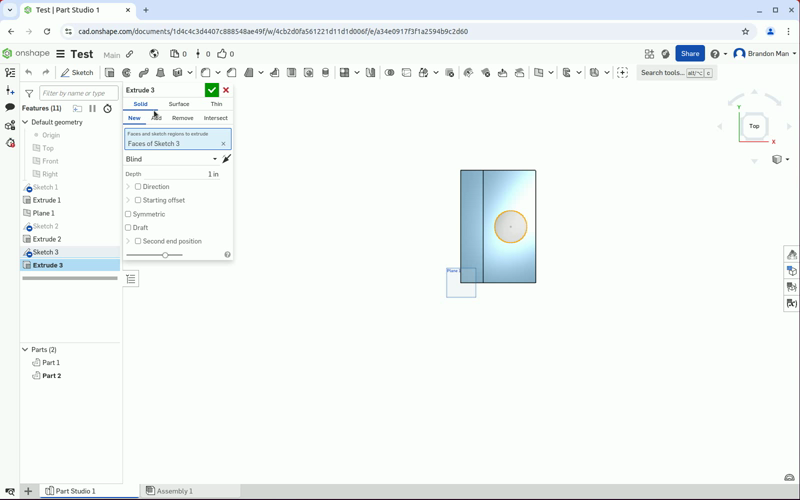
mouse_move(186, 120)
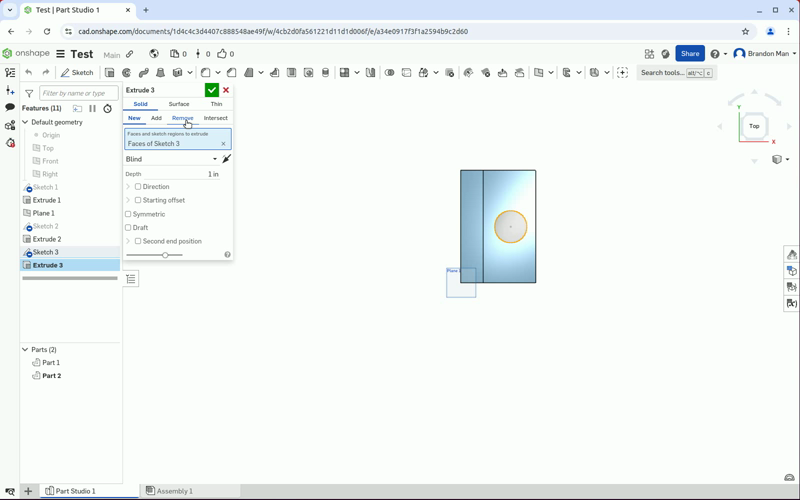
click(186, 120)
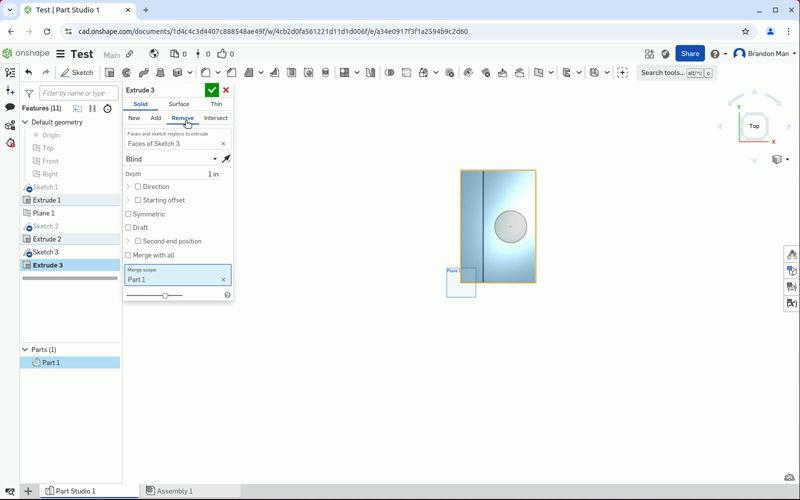
key(tab, 4)
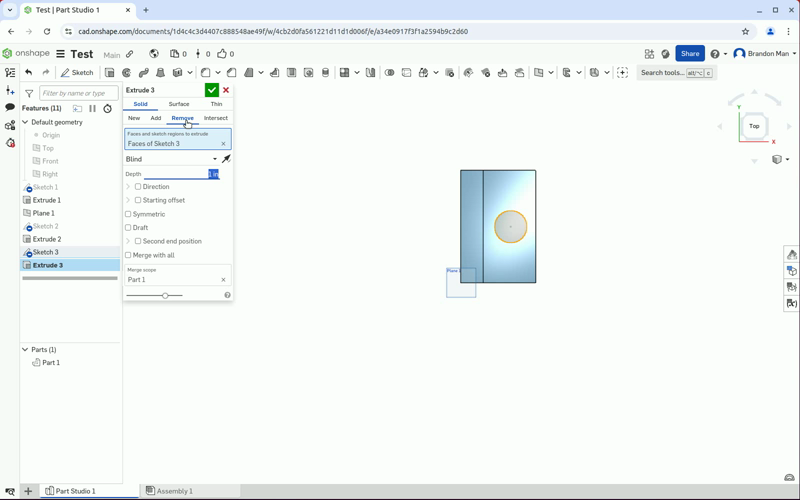
text(30.811)
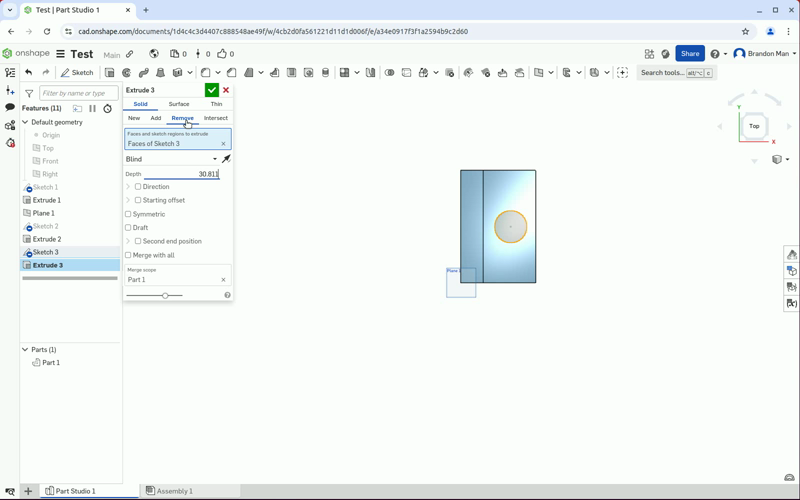
key(tab, 6)
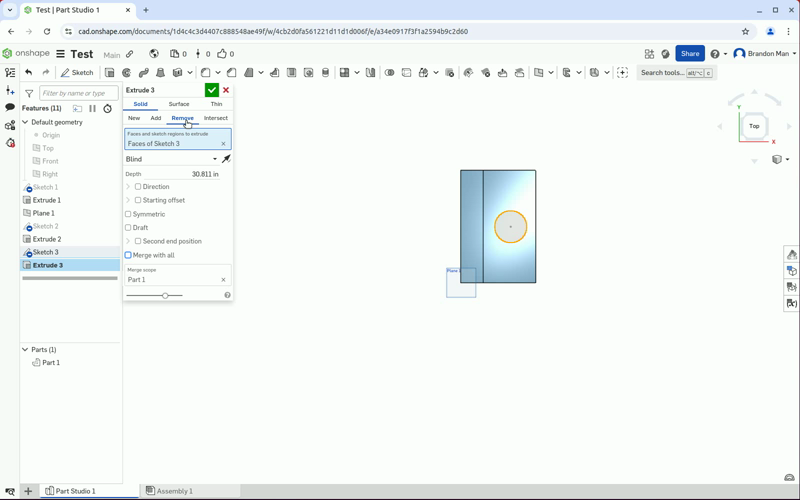
key(space)
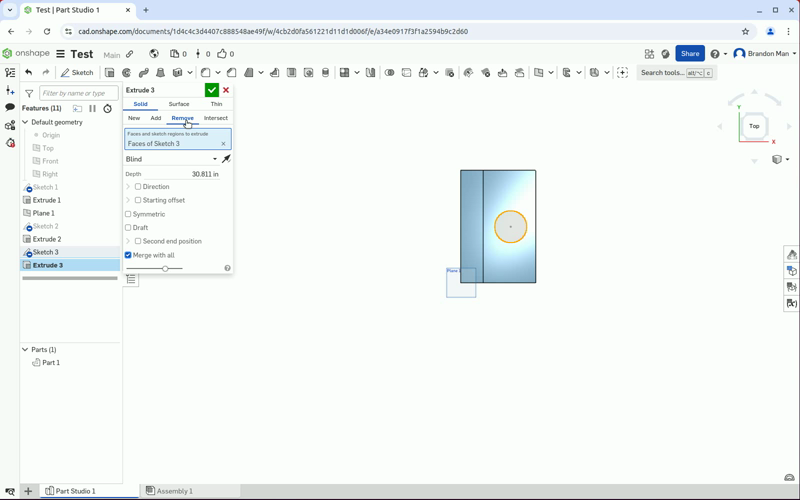
key(enter)
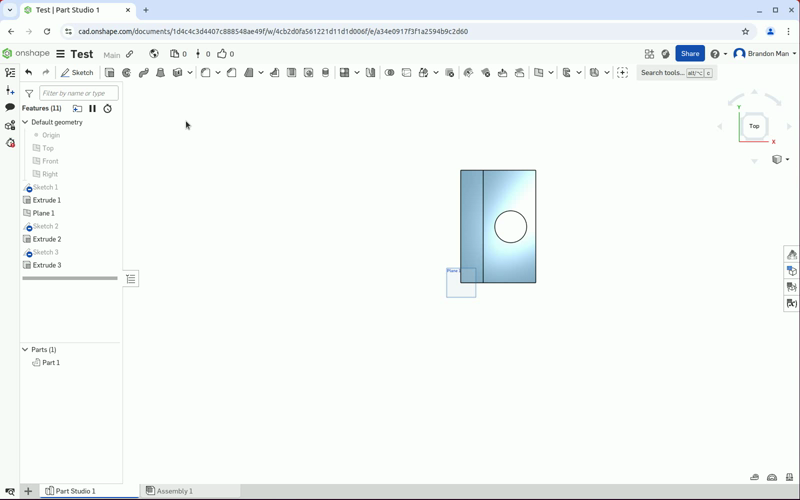
key(shift+h)
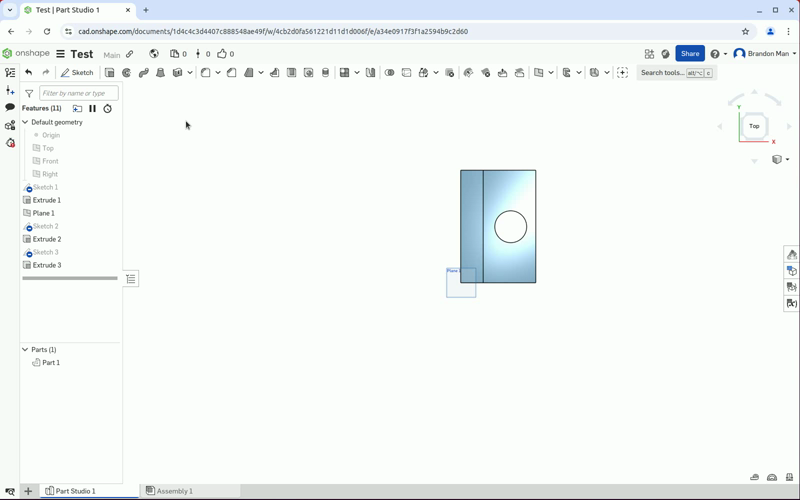
key(shift+h)
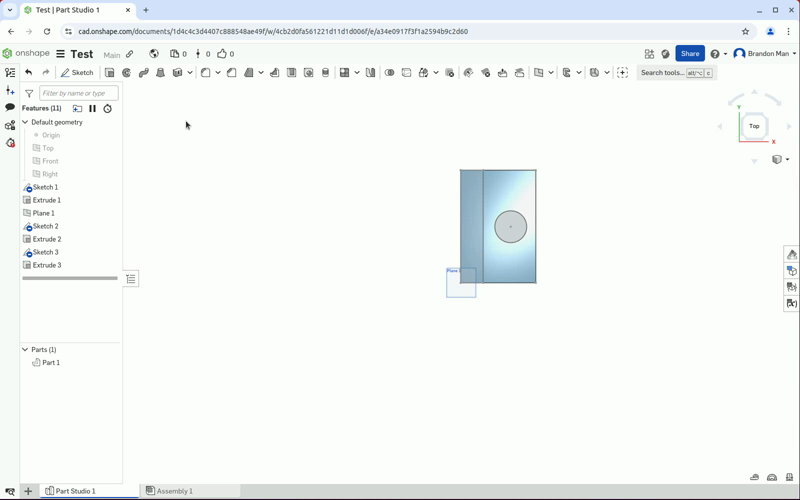
key(shift+7)
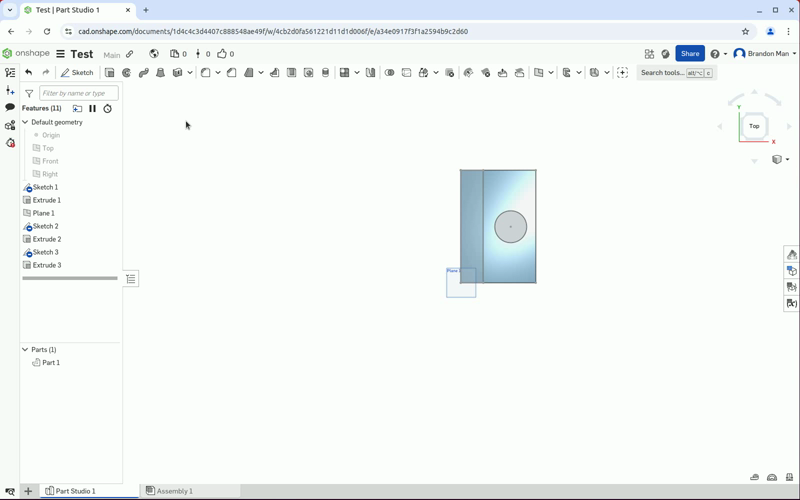
key(up, 3)
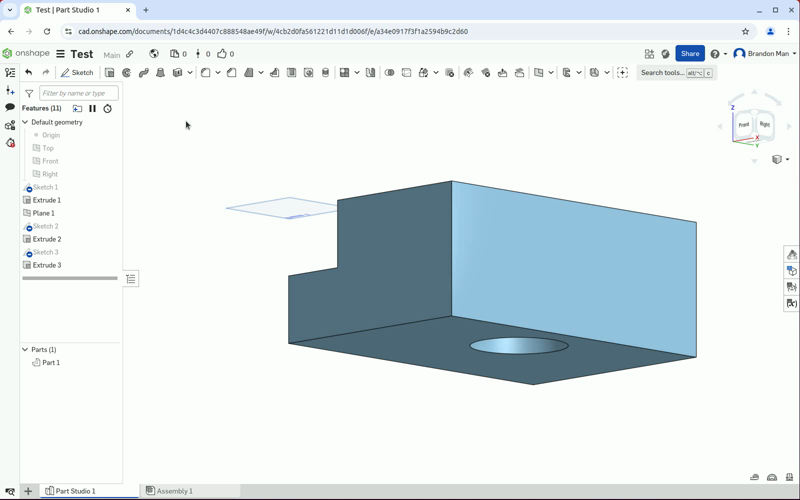
key(left, 3)
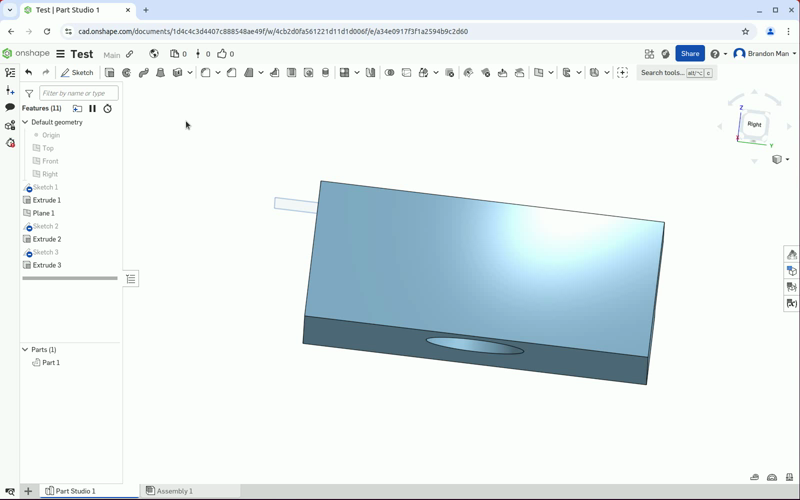
key(right, 3)
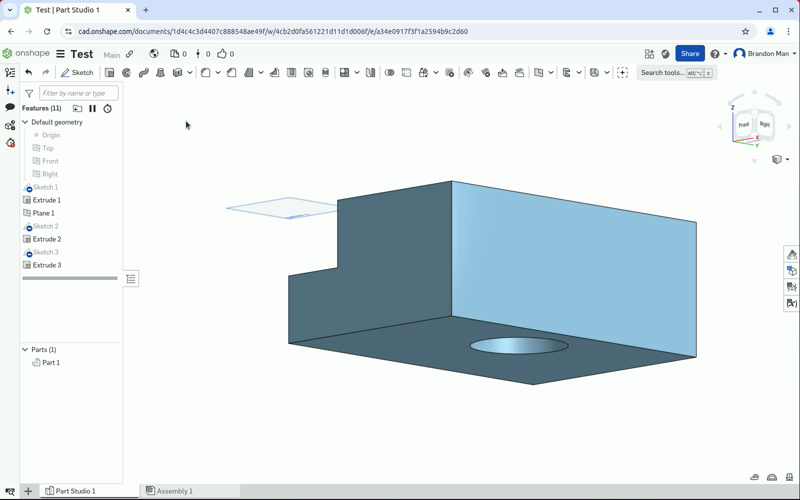
key(down, 3)
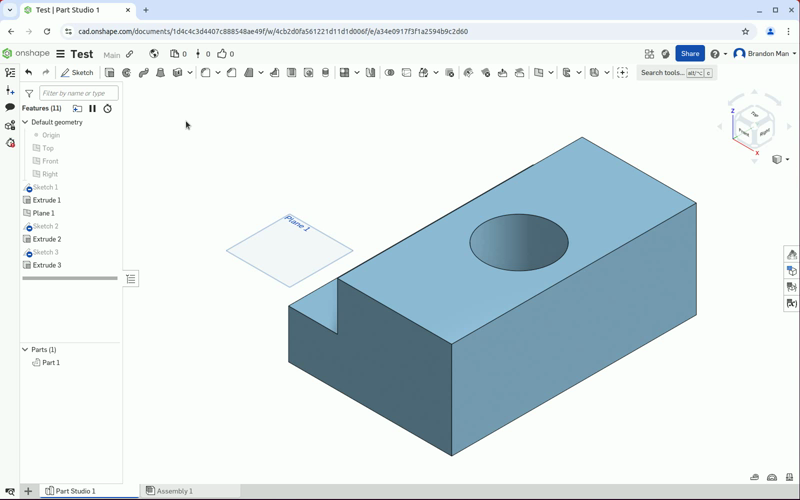
mouse_move(73, 189)
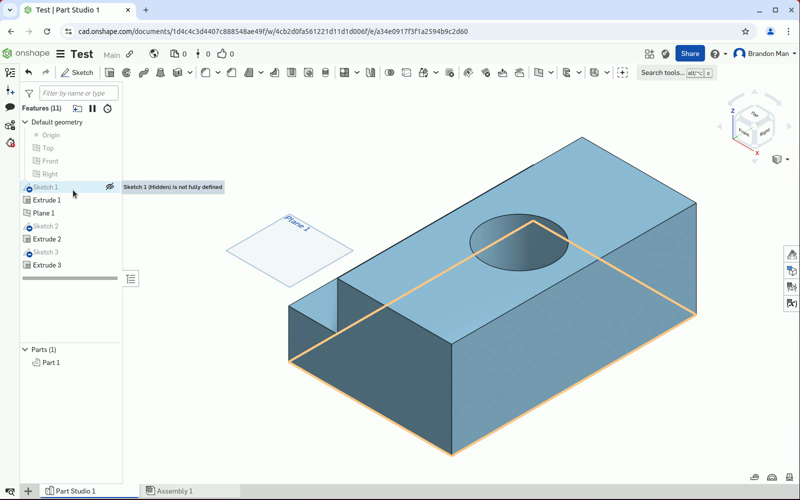
click(73, 189)